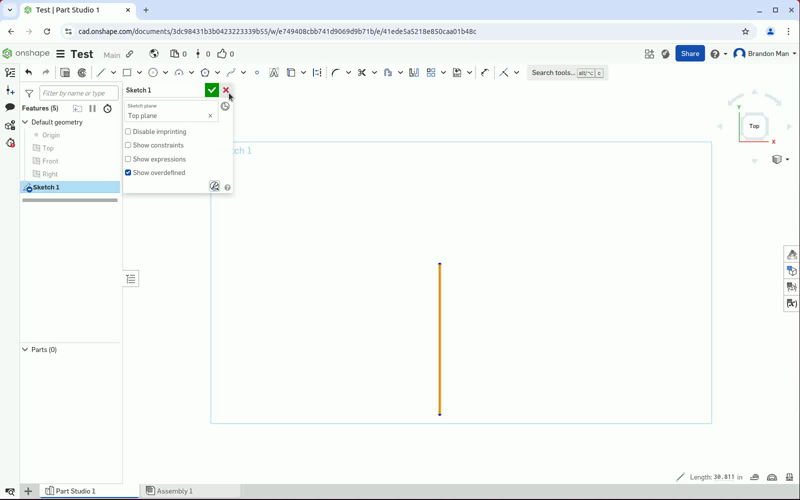
key(shift+h)
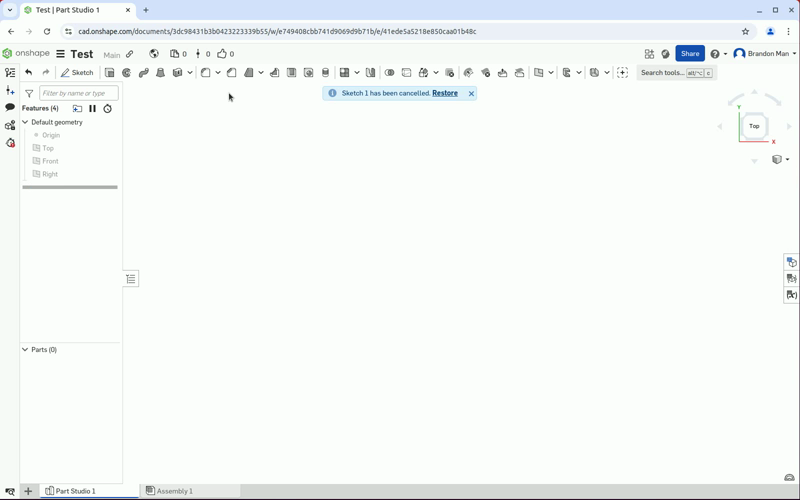
mouse_move(73, 352)
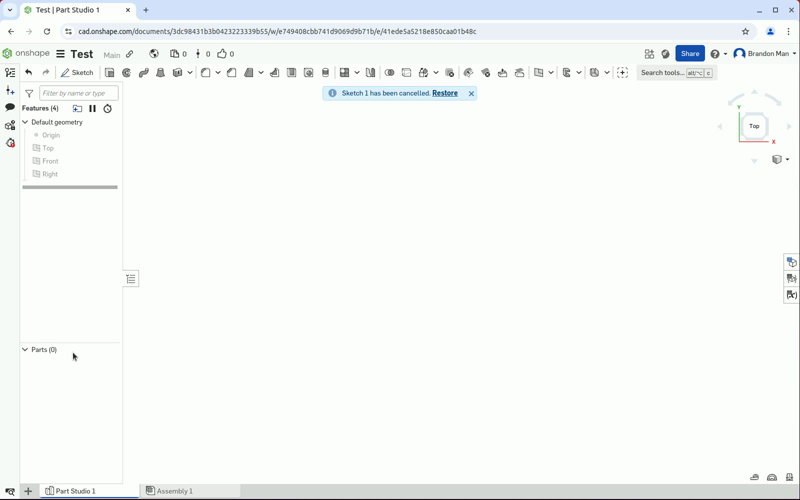
key(y)
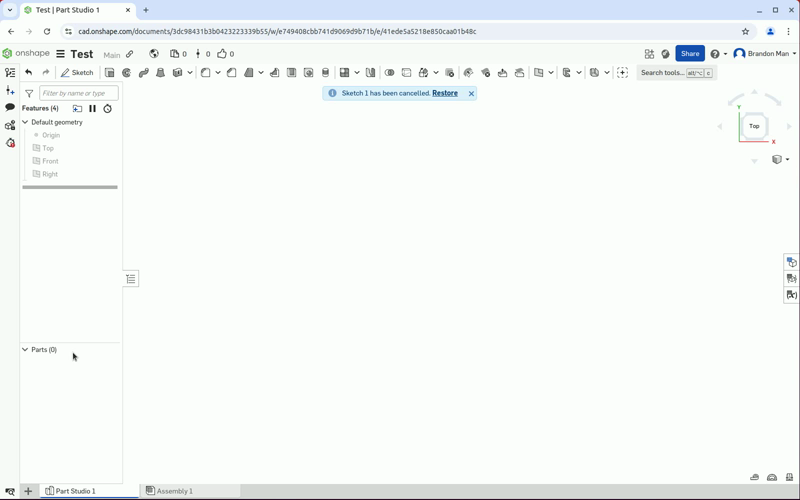
key(shift+p)
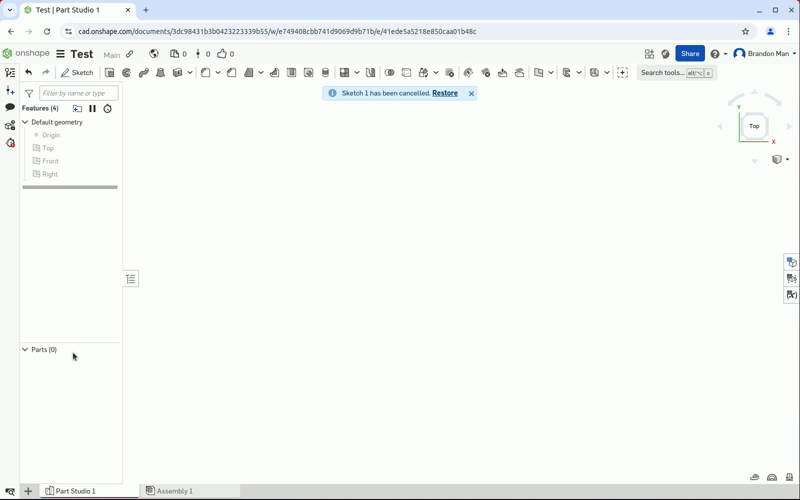
key(space)
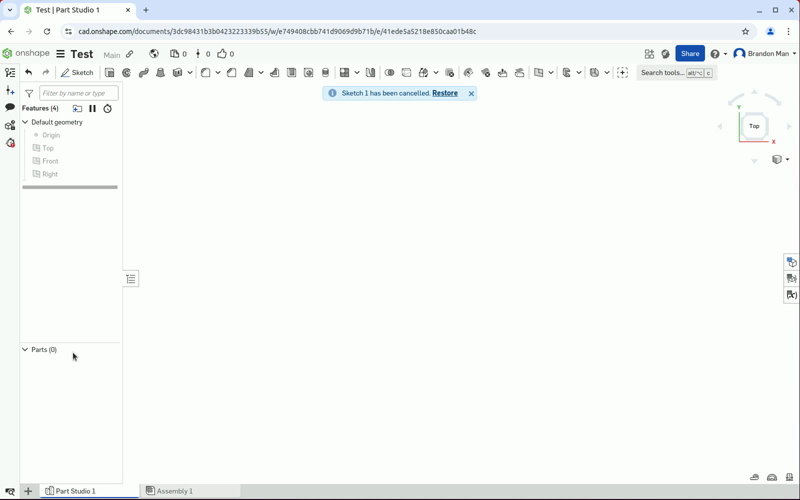
key_down(shift)
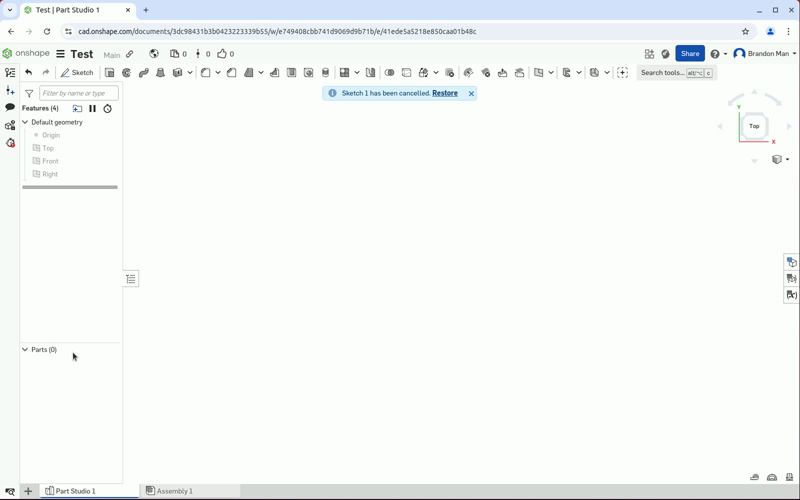
key(up)
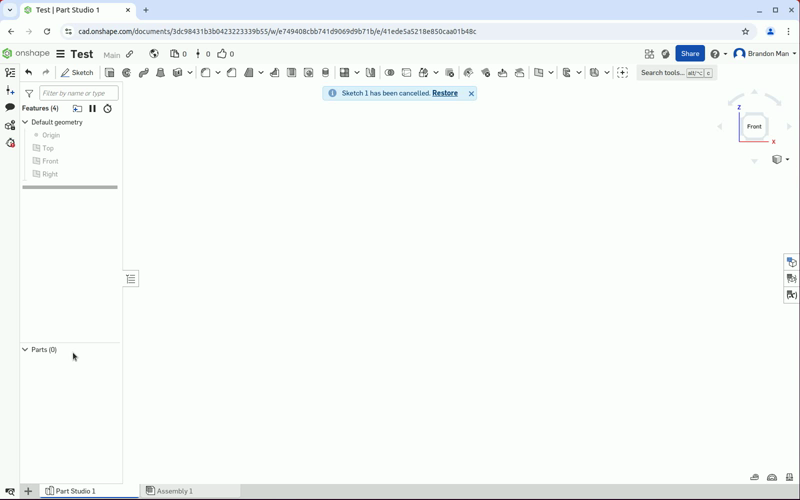
key_up(shift)
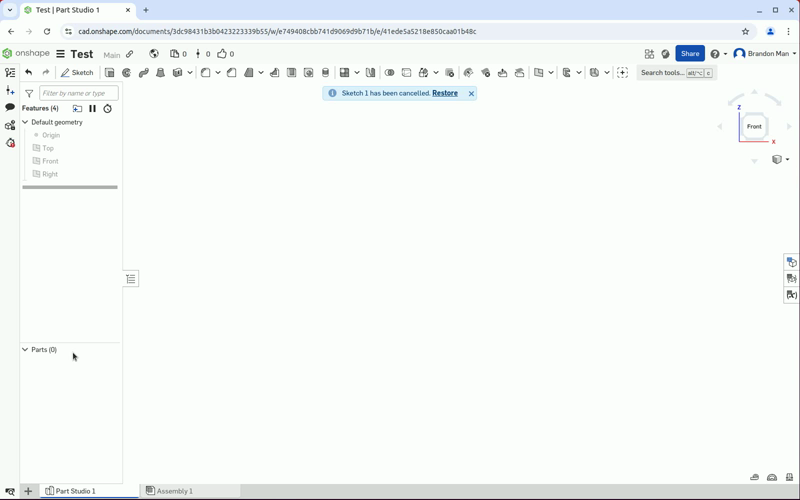
key(space)
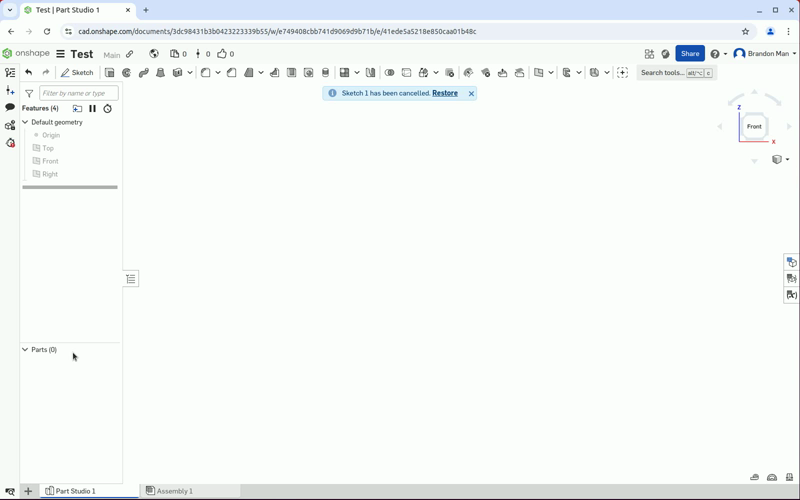
key_down(shift)
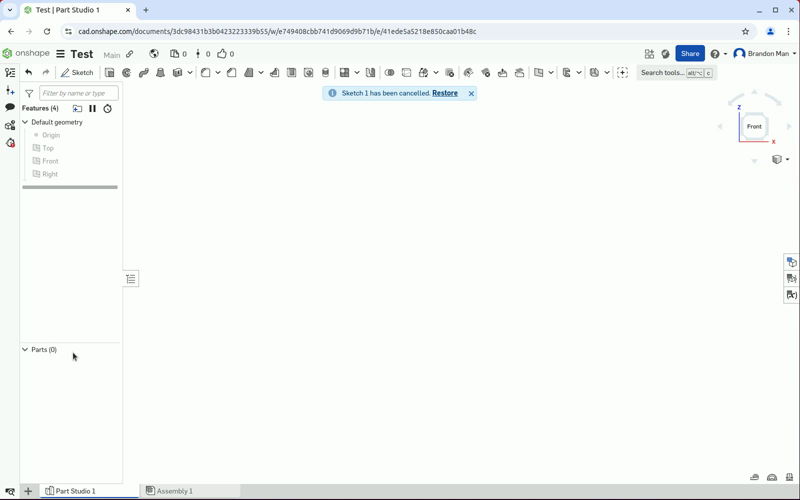
key(left)
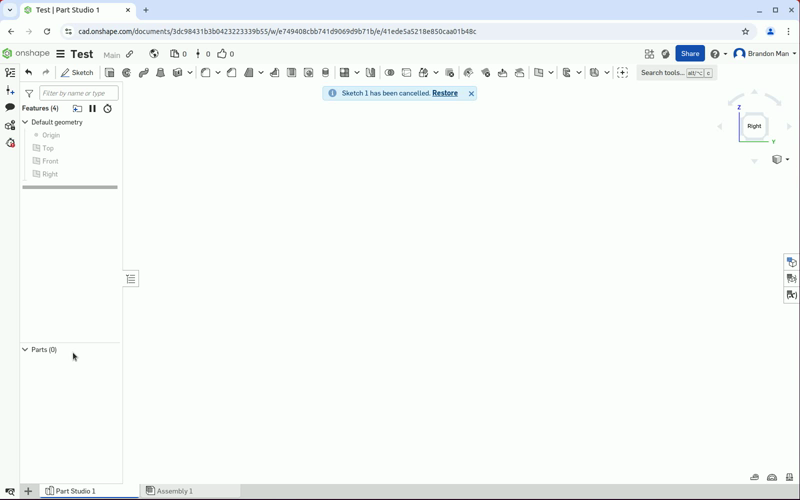
key_up(shift)
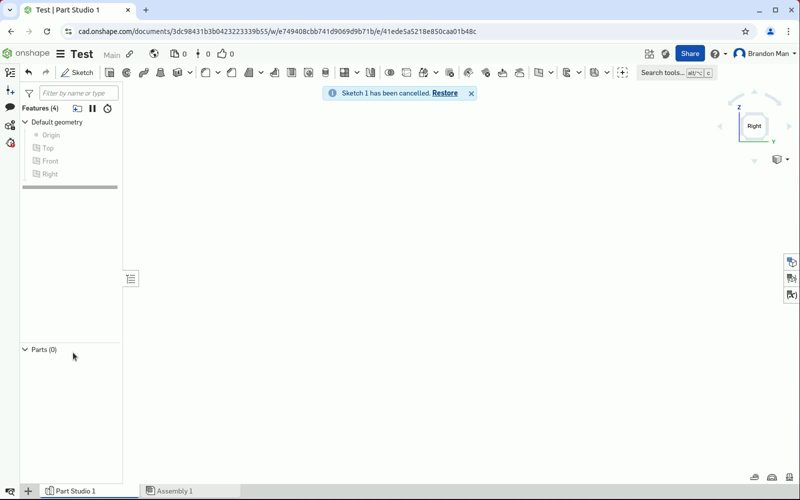
mouse_move(73, 352)
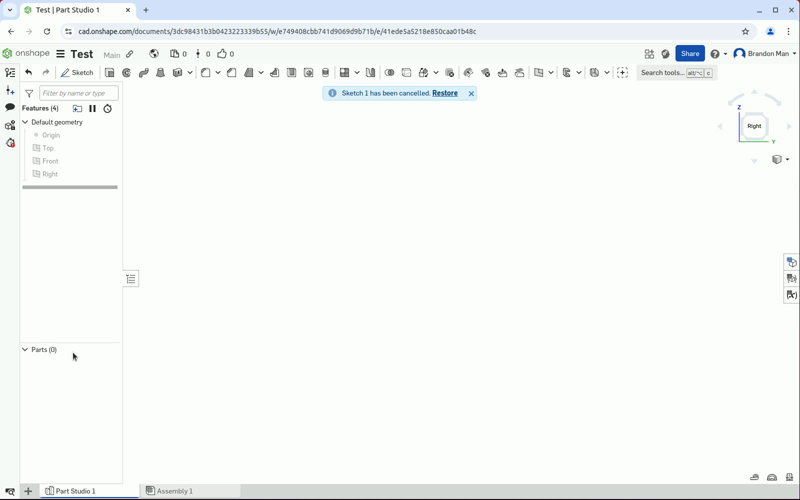
key(shift+y)
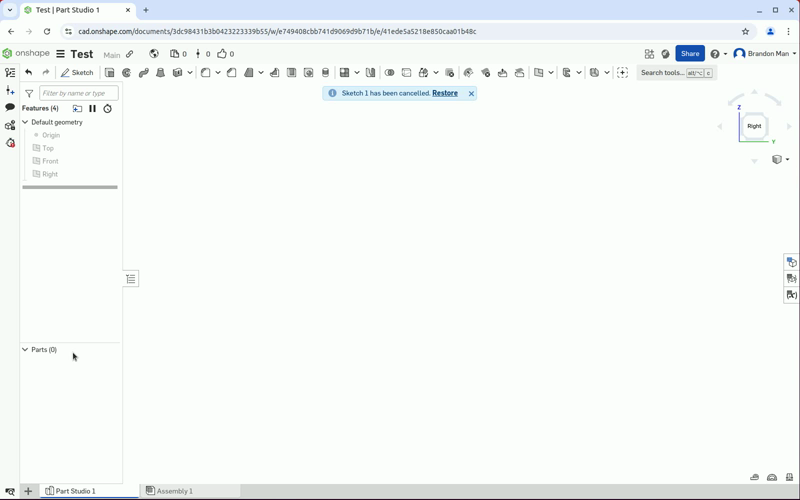
key(shift+s)
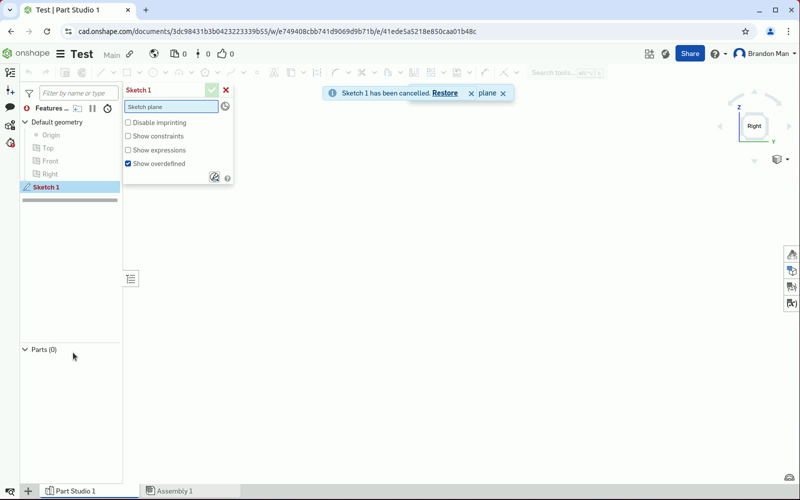
mouse_move(73, 176)
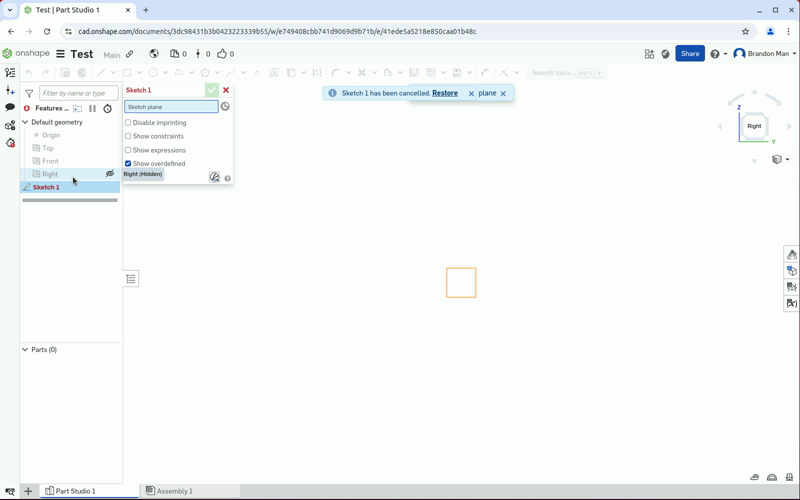
click(73, 176)
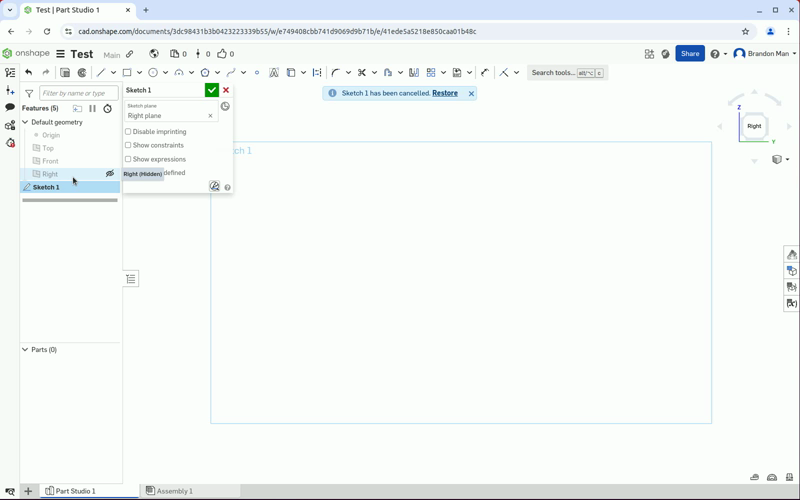
mouse_move(73, 352)
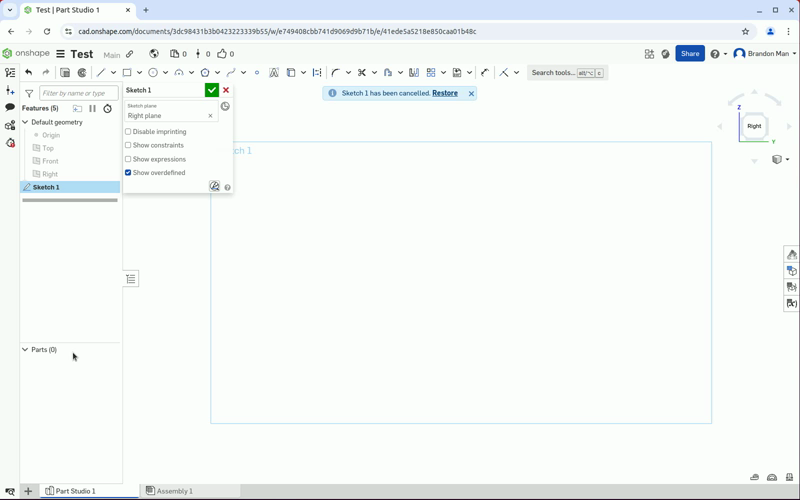
key(y)
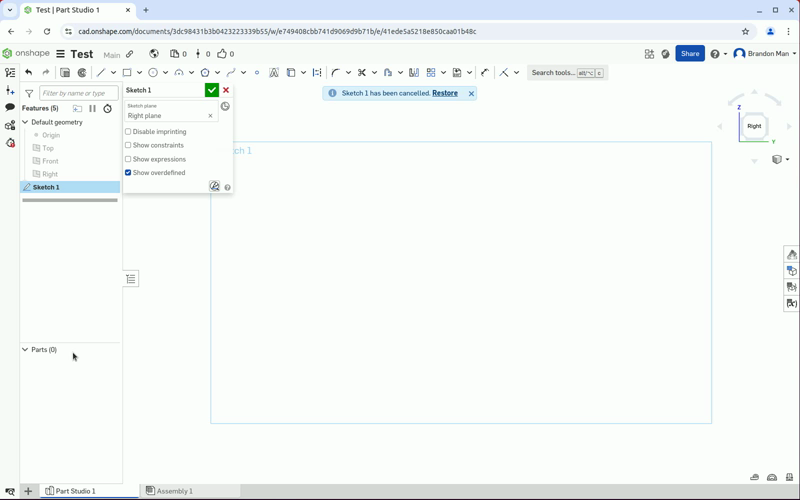
key(l)
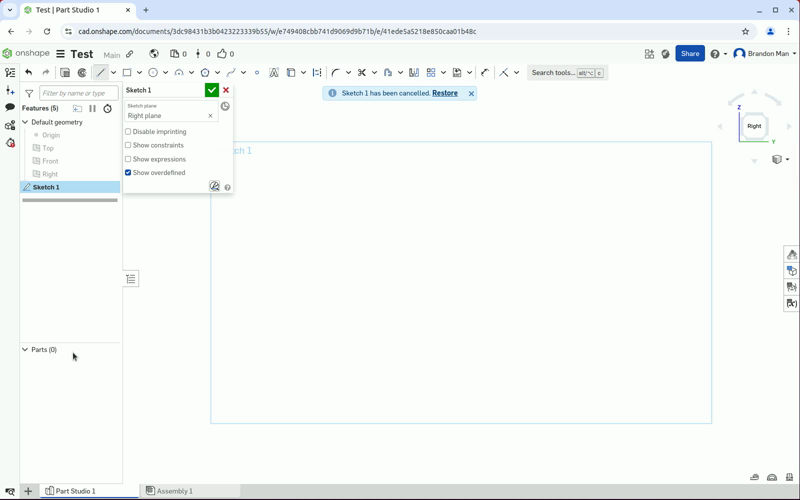
key_down(shift)
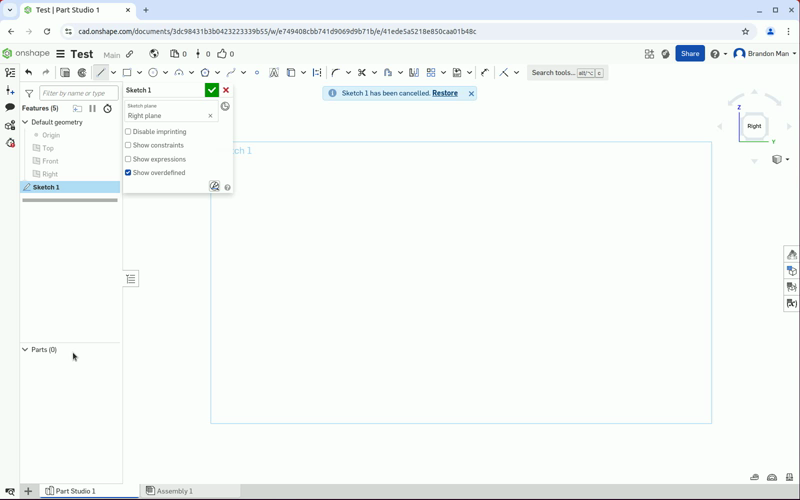
mouse_move(429, 395)
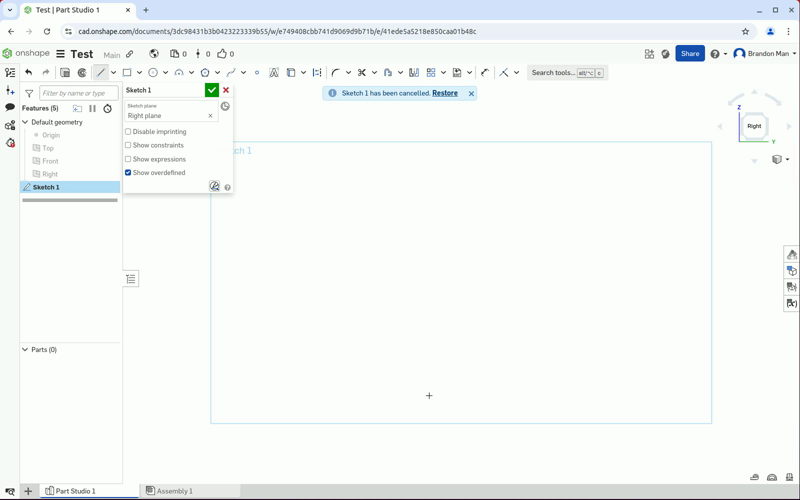
click(429, 395)
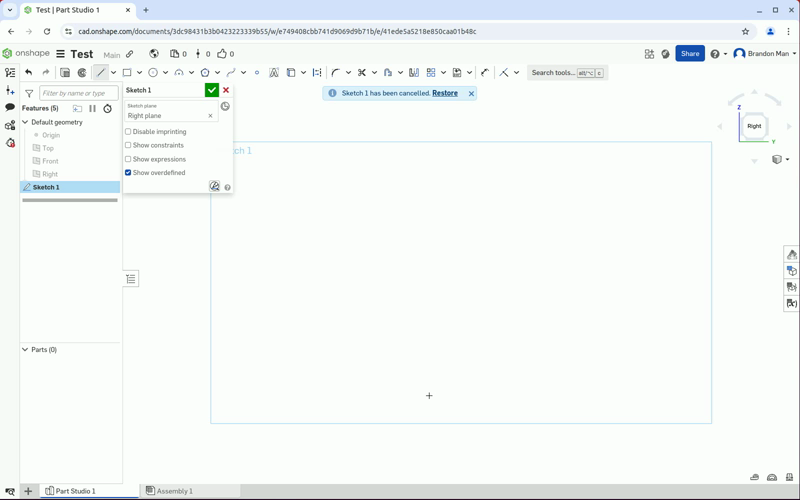
key_up(shift)
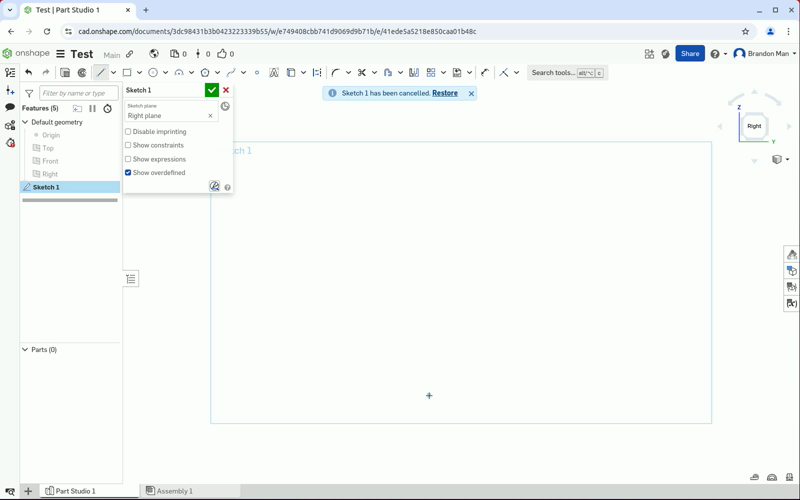
key_down(shift)
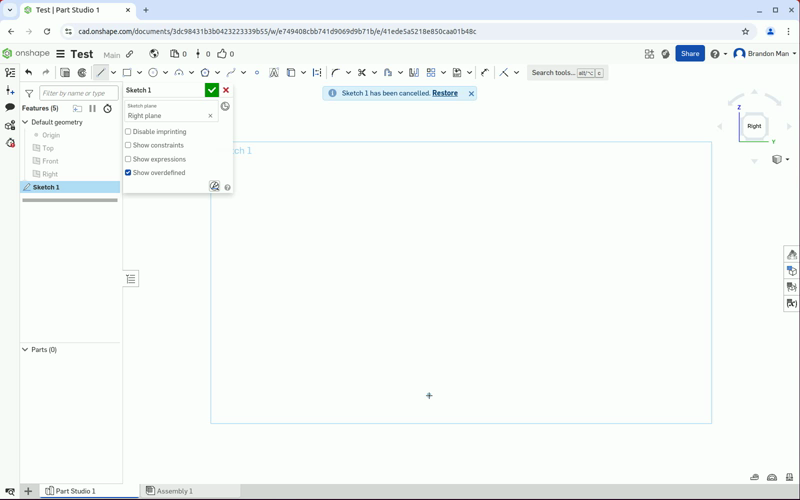
mouse_move(490, 395)
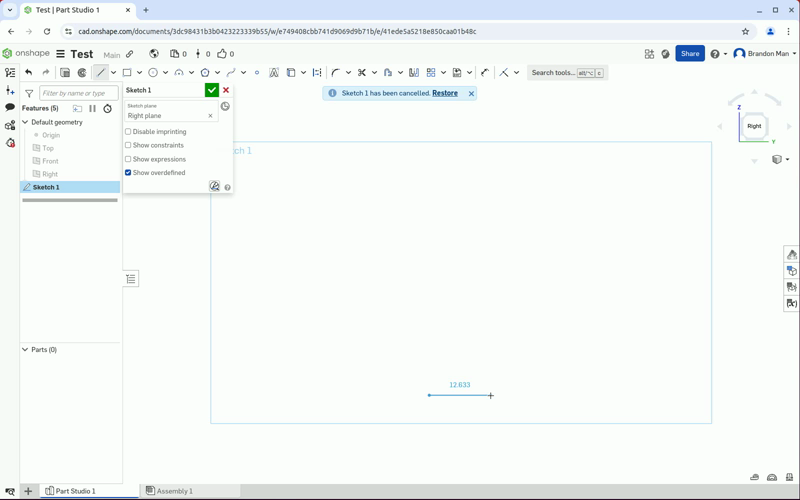
click(490, 395)
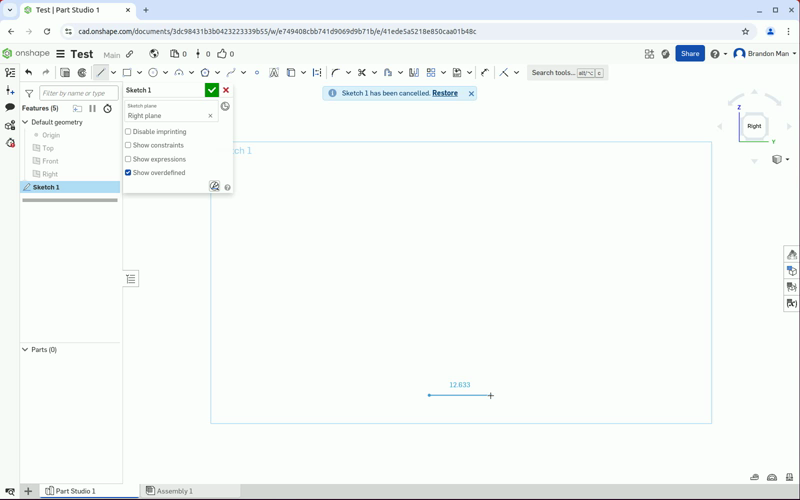
key_up(shift)
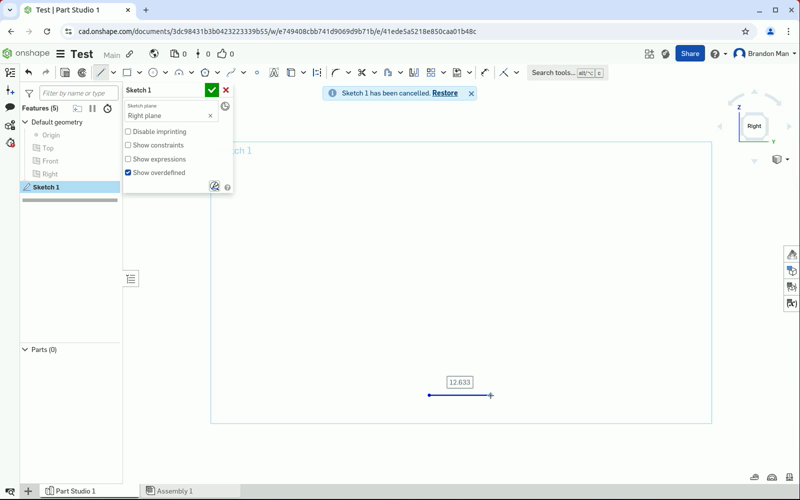
key_down(shift)
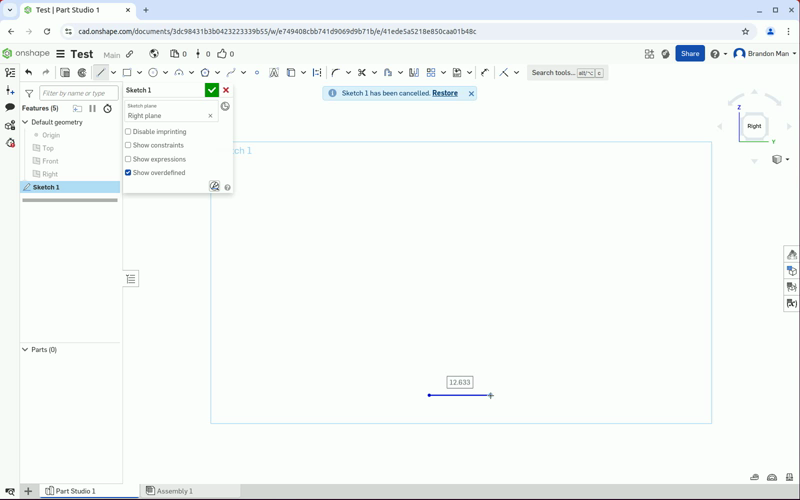
mouse_move(520, 395)
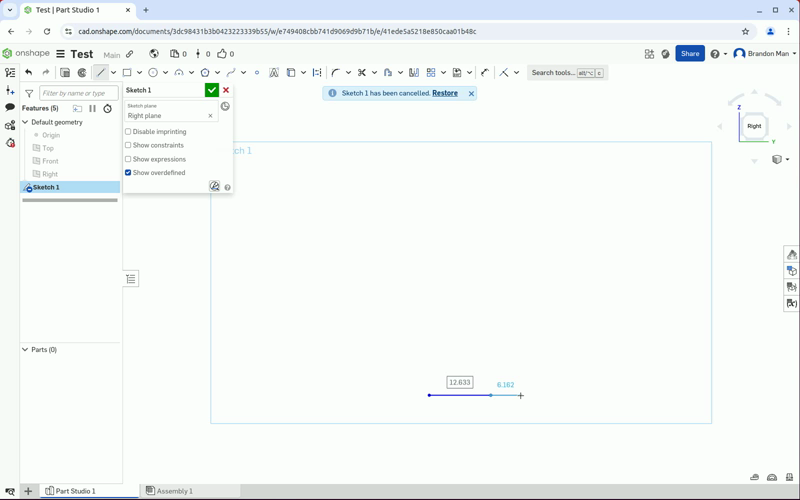
mouse_move(490, 357)
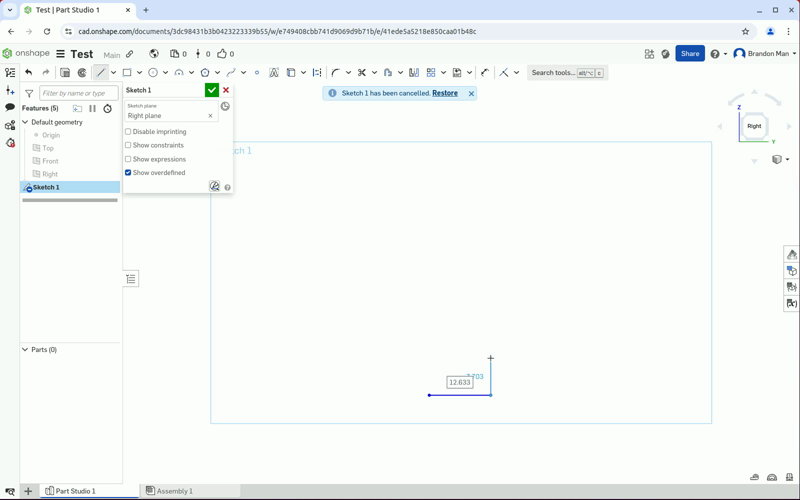
click(490, 357)
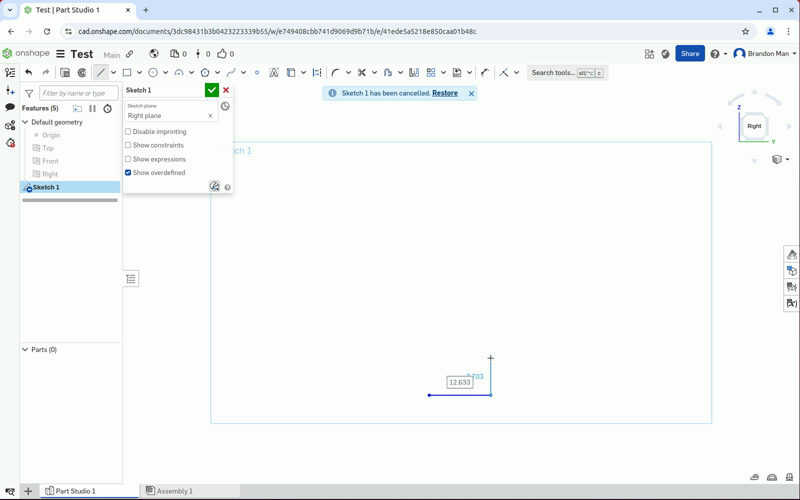
key_up(shift)
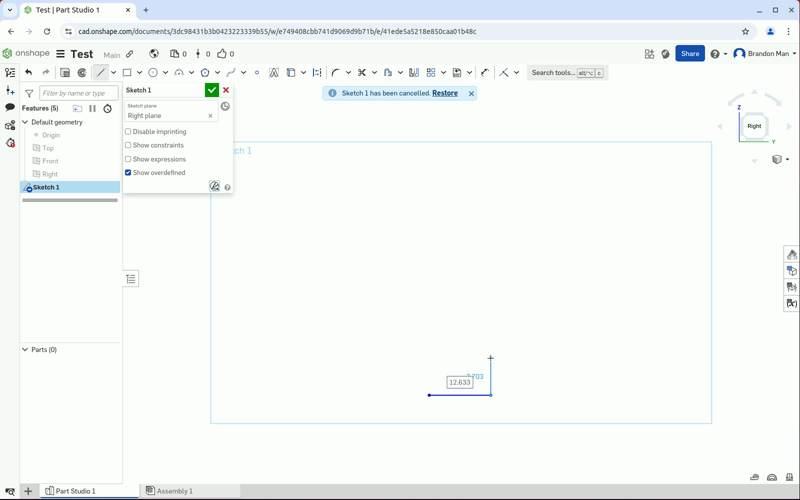
key_down(shift)
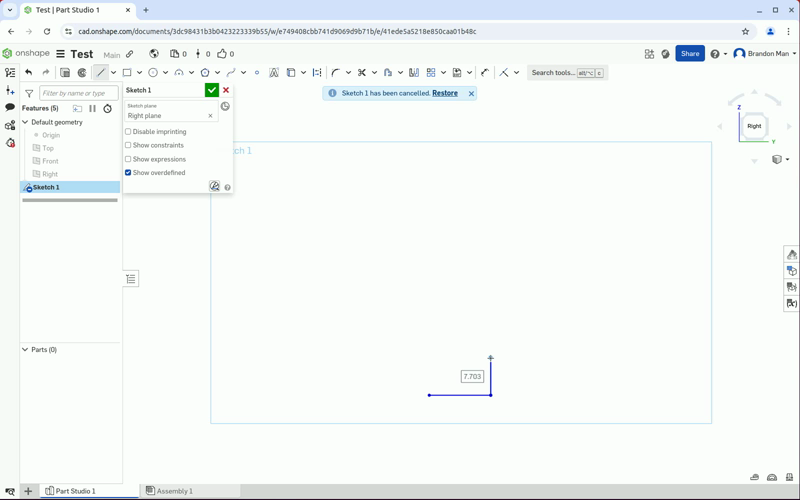
mouse_move(520, 357)
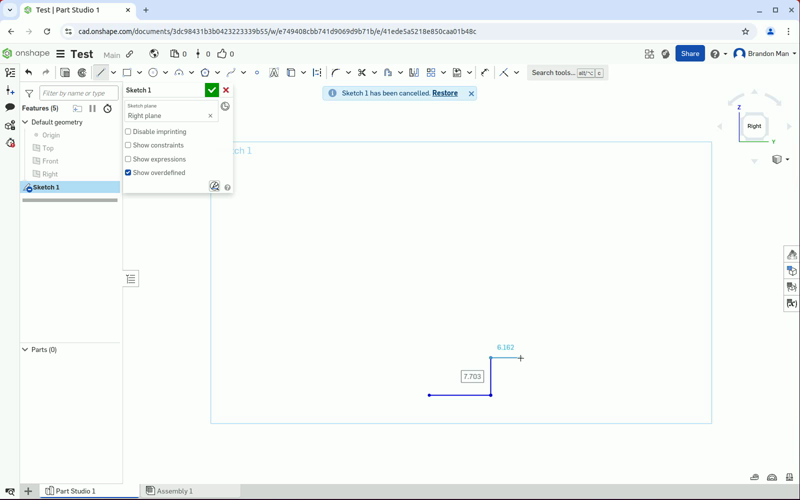
mouse_move(445, 357)
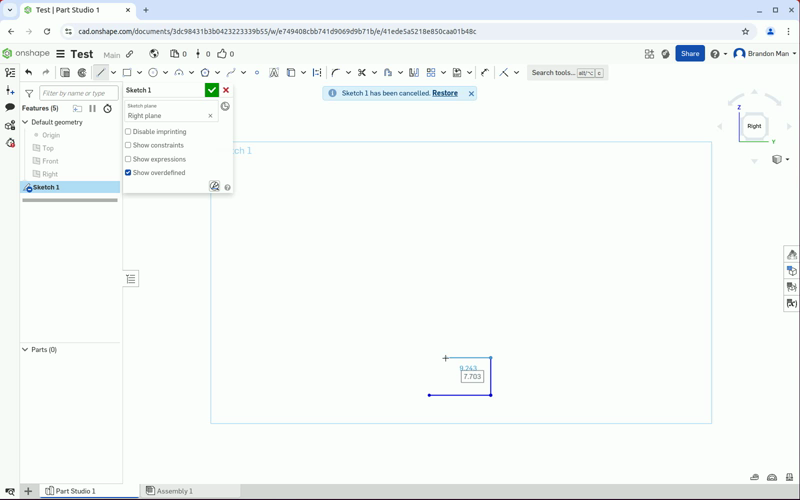
click(445, 357)
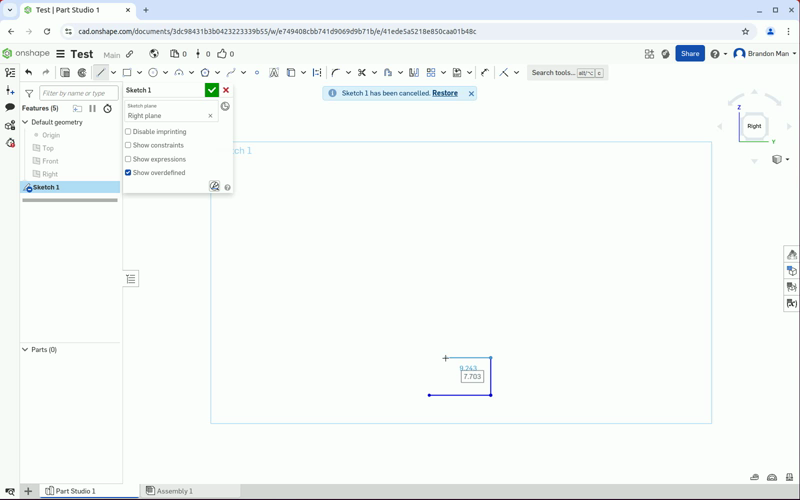
key_up(shift)
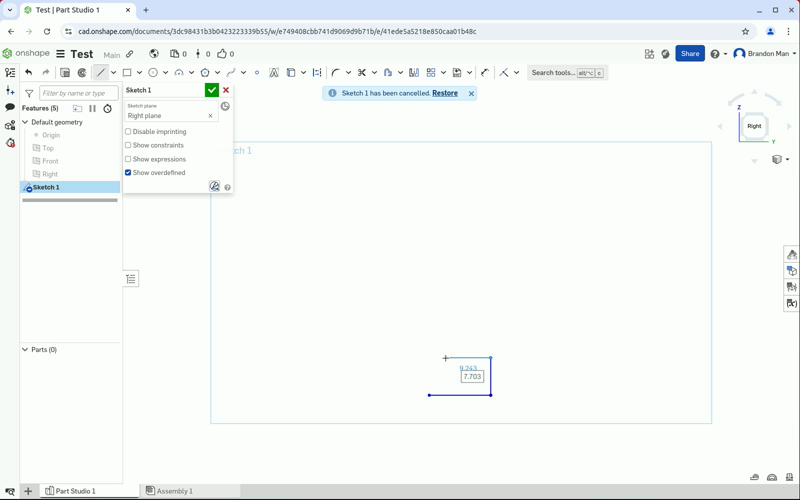
key_down(shift)
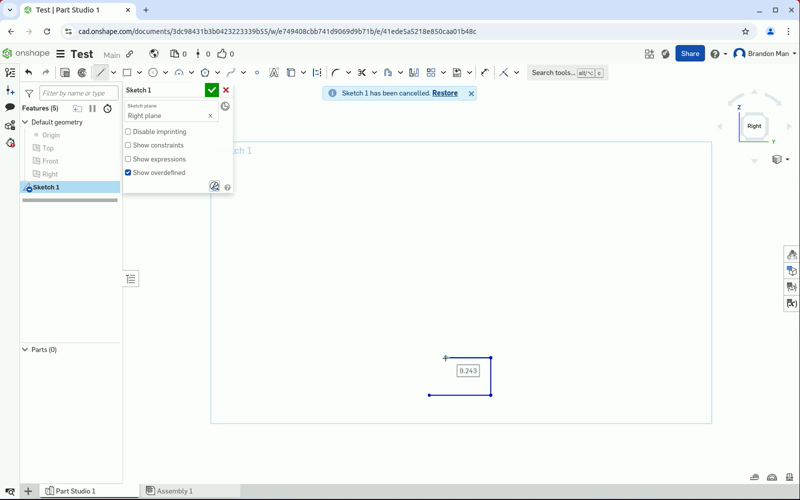
mouse_move(475, 357)
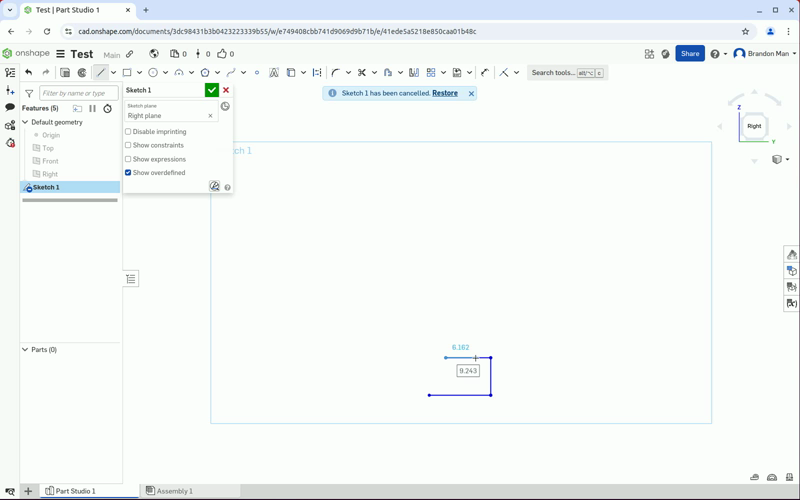
mouse_move(445, 320)
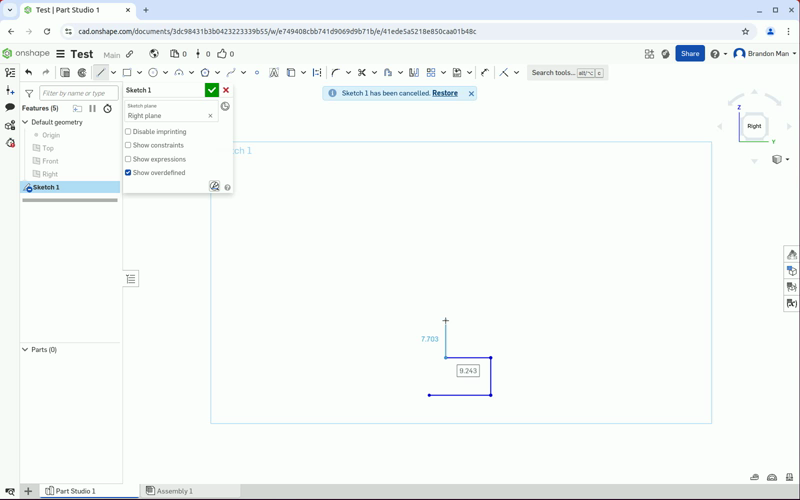
click(445, 320)
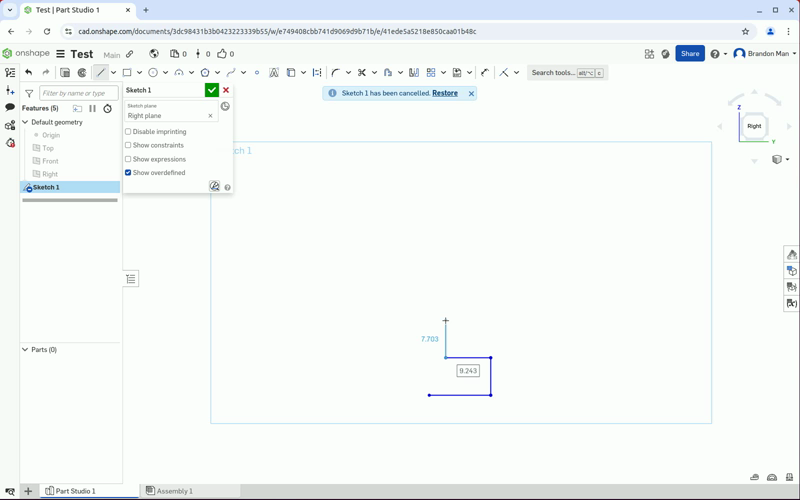
key_up(shift)
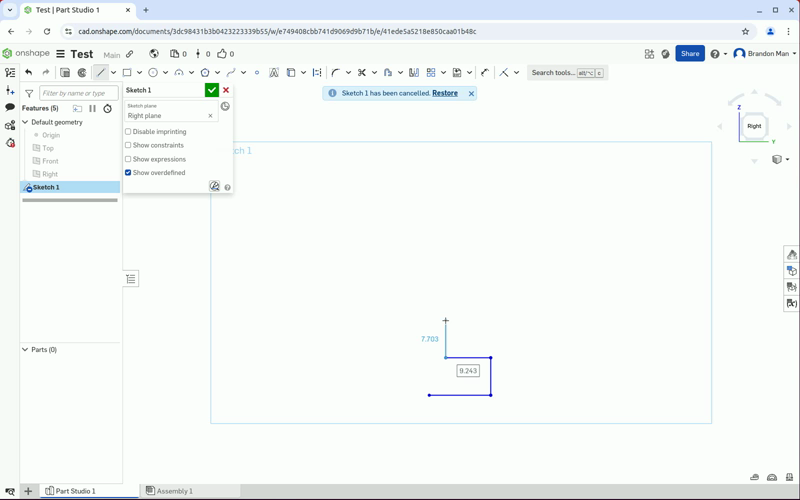
key_down(shift)
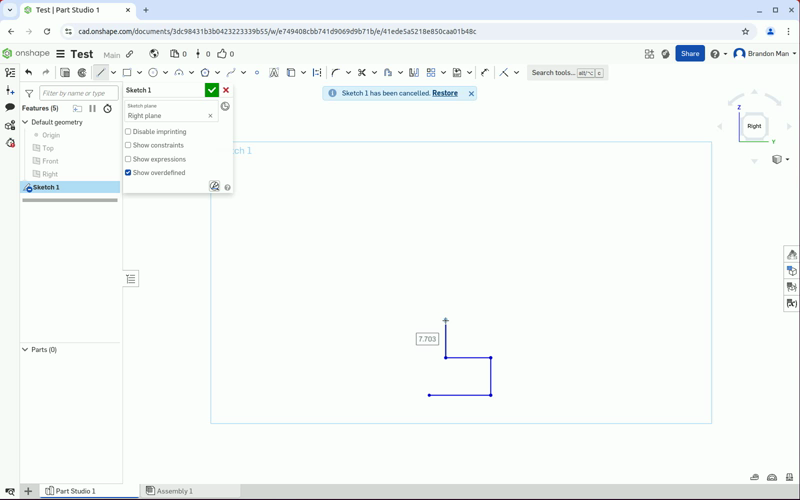
mouse_move(475, 320)
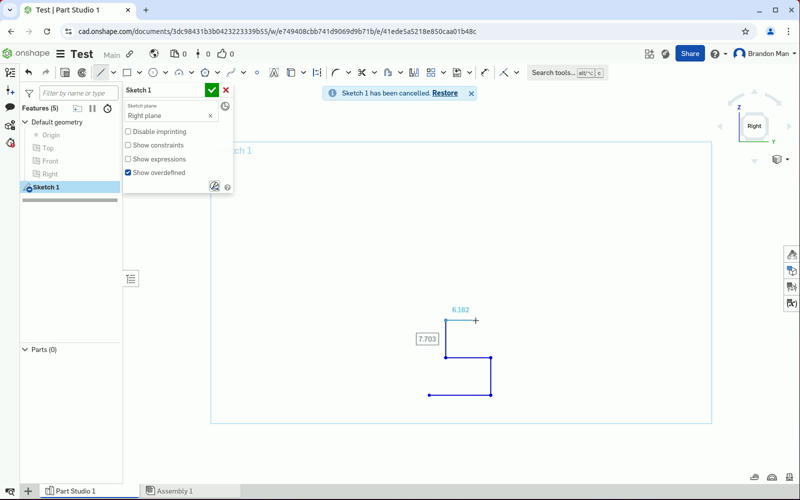
mouse_move(490, 320)
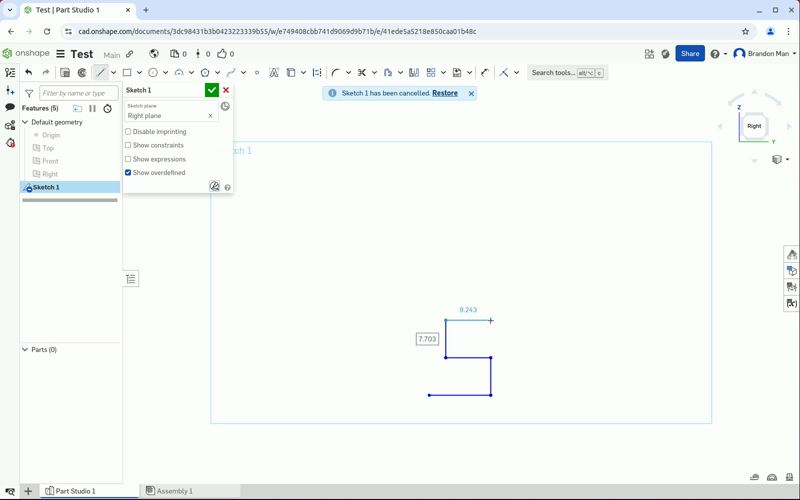
click(490, 320)
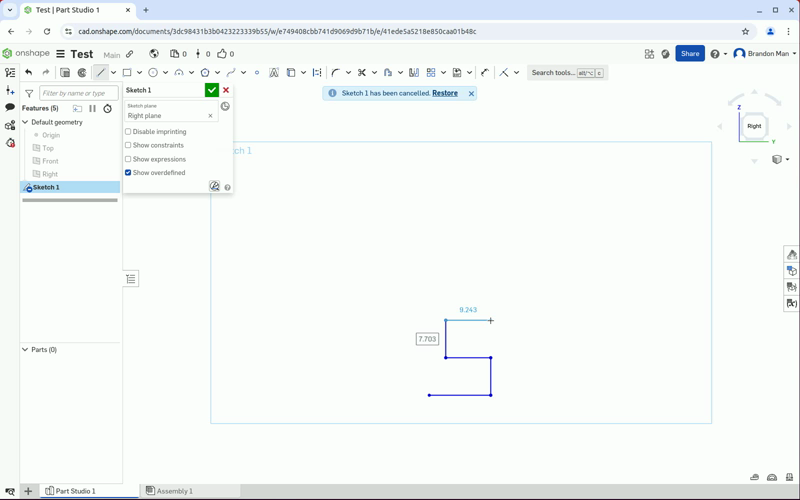
key_up(shift)
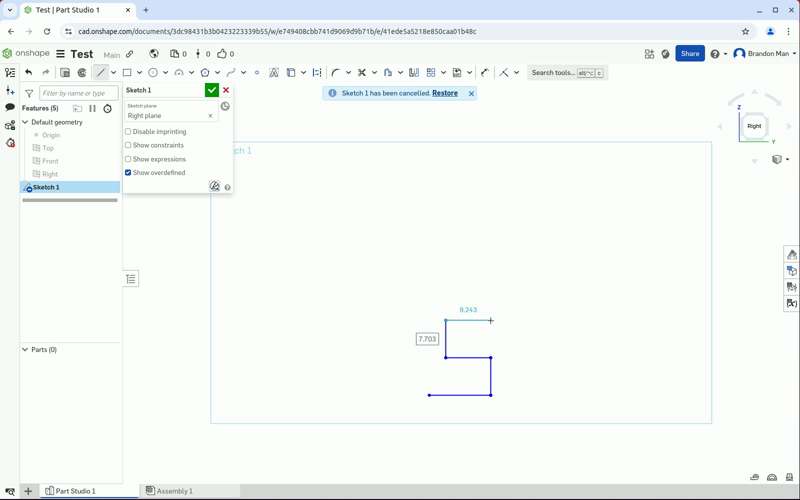
key_down(shift)
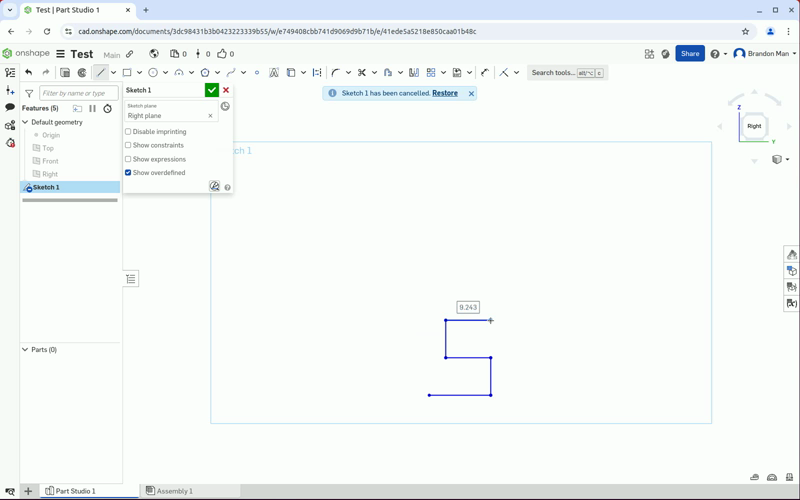
mouse_move(490, 171)
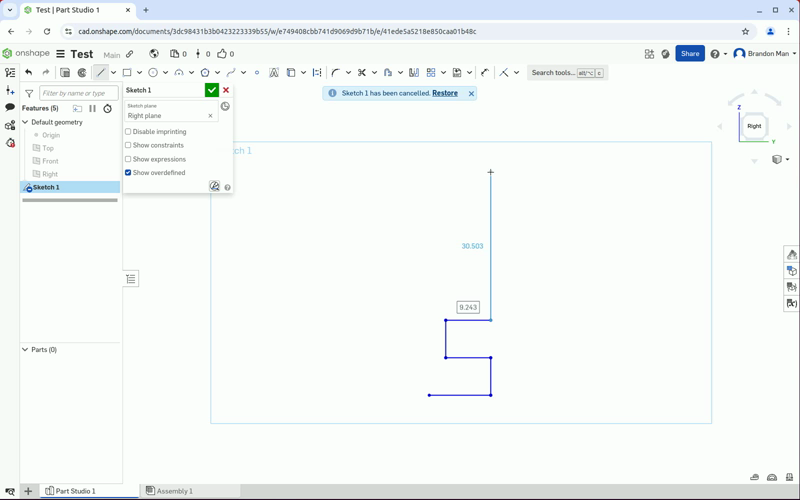
click(490, 171)
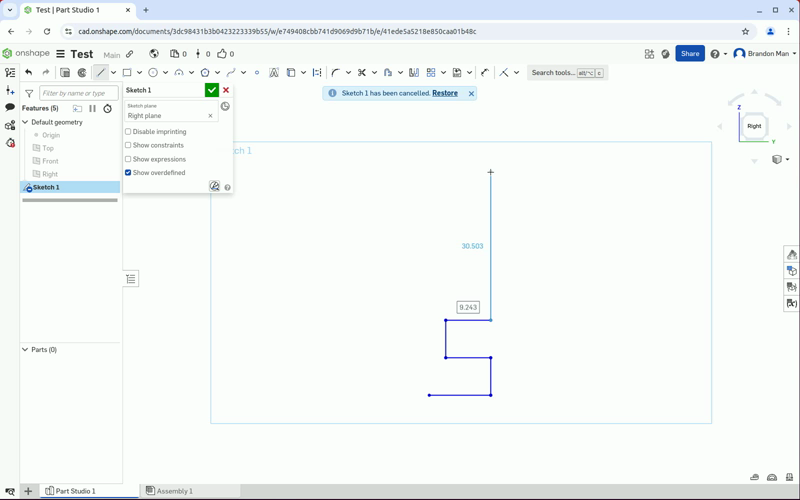
key_up(shift)
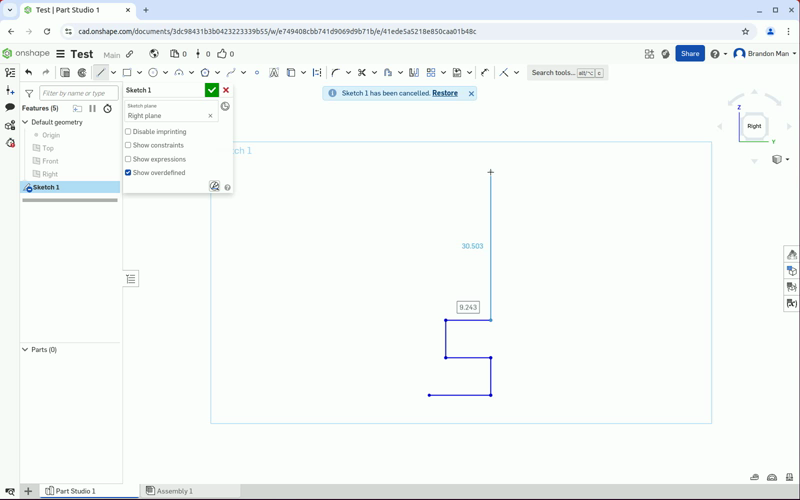
key_down(shift)
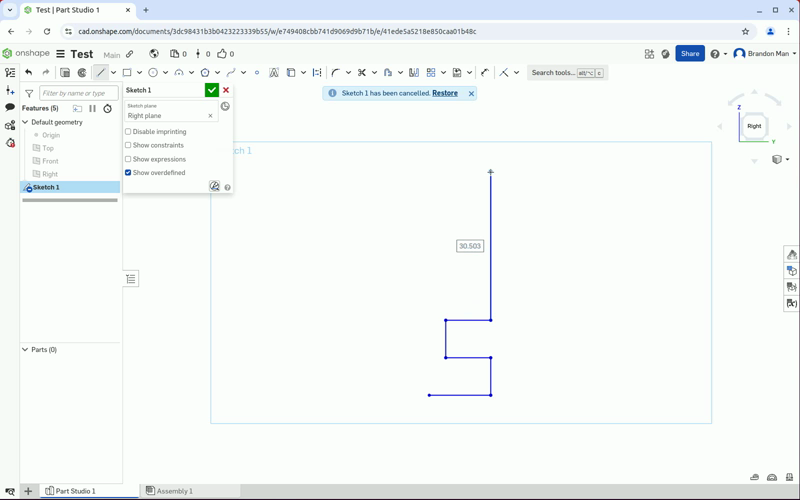
mouse_move(429, 171)
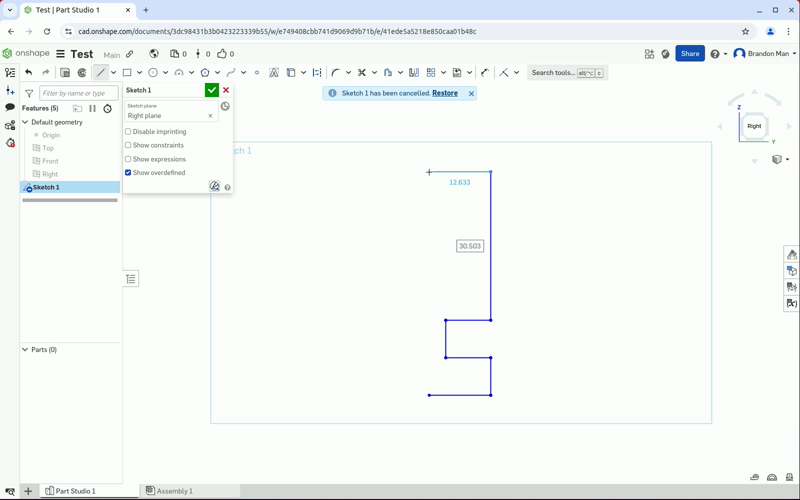
click(429, 171)
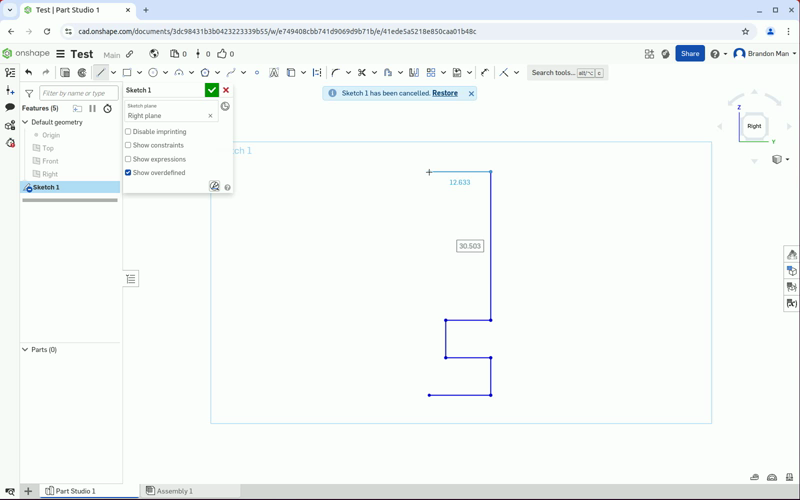
key_up(shift)
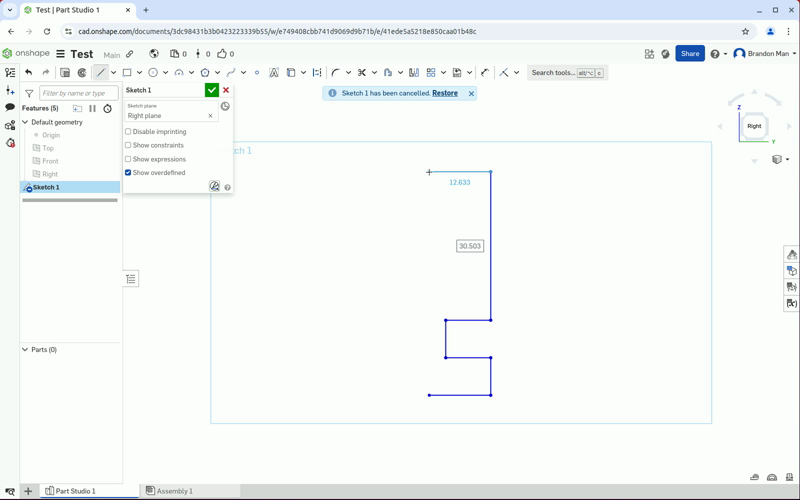
key_down(shift)
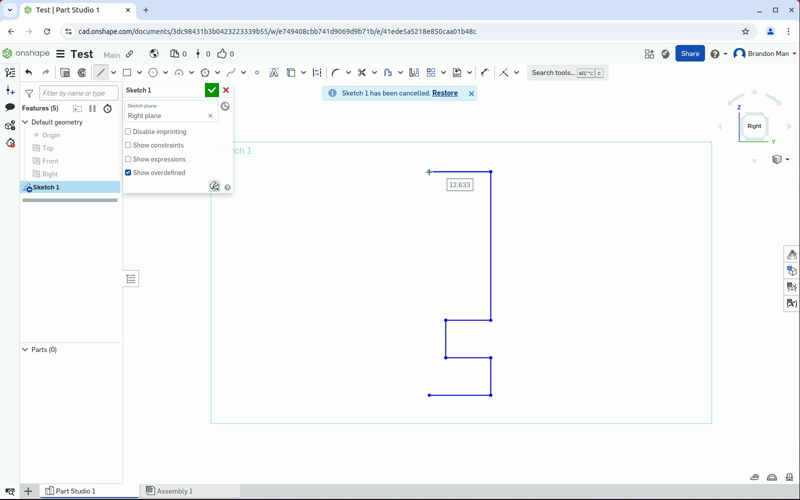
mouse_move(429, 395)
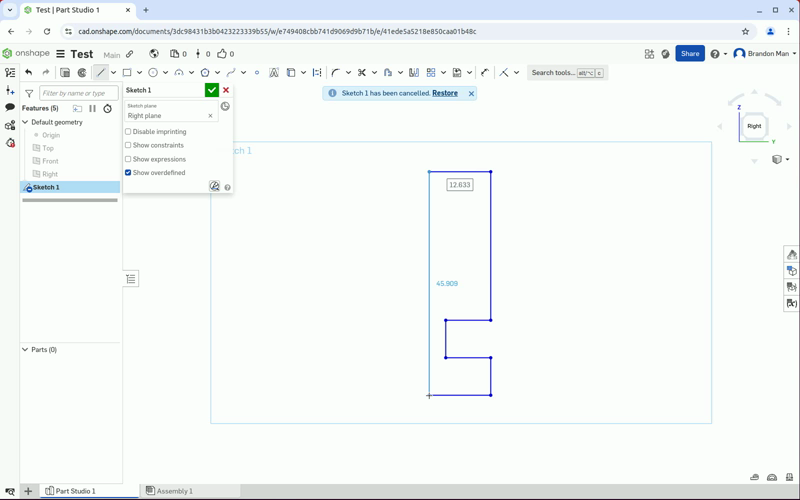
key_up(shift)
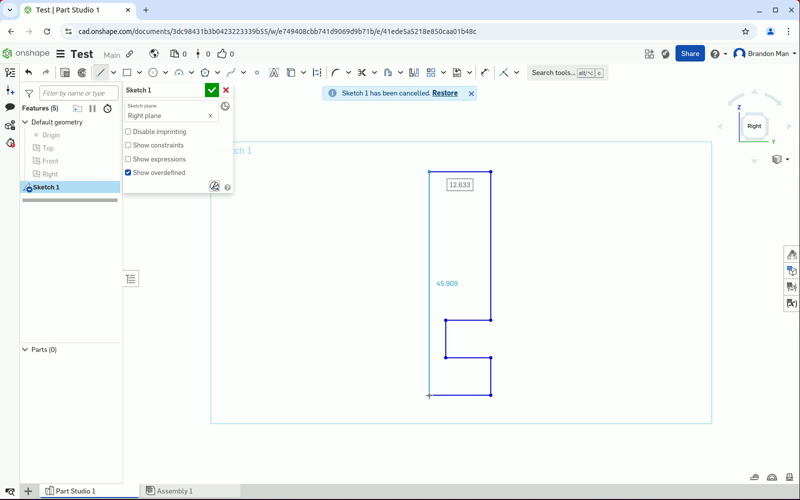
click(429, 395)
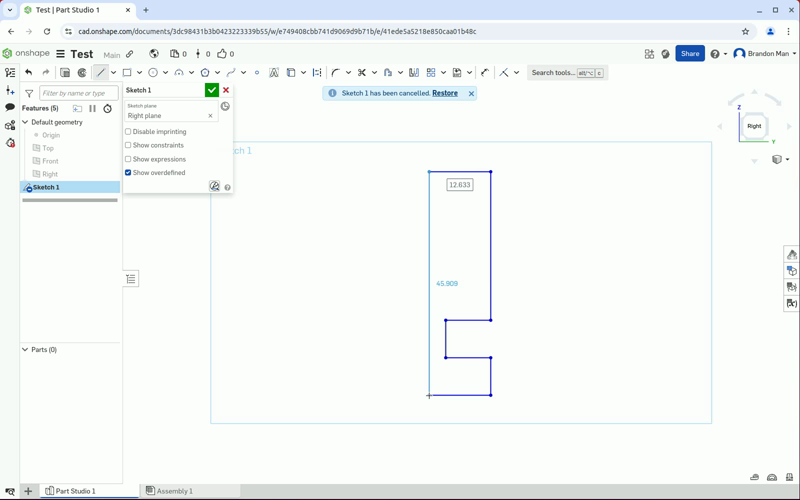
key(esc)
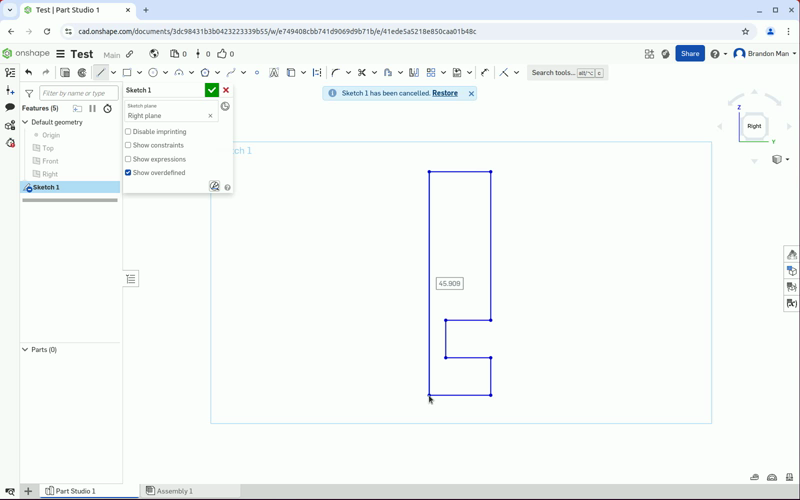
mouse_move(472, 263)
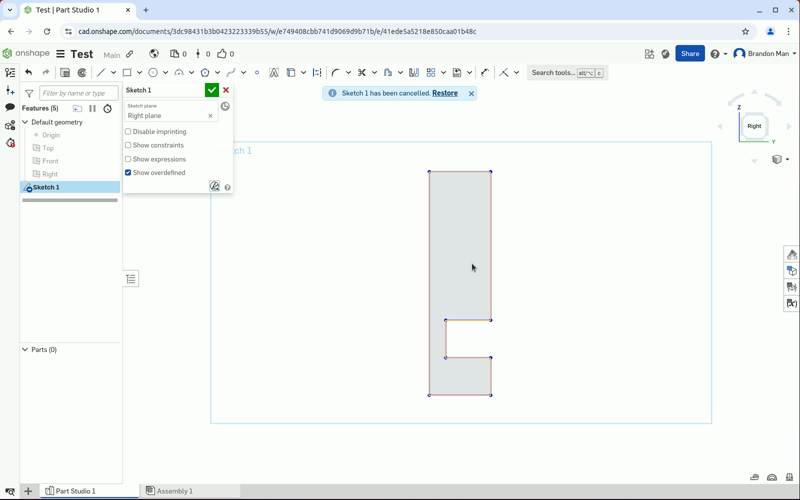
click(472, 263)
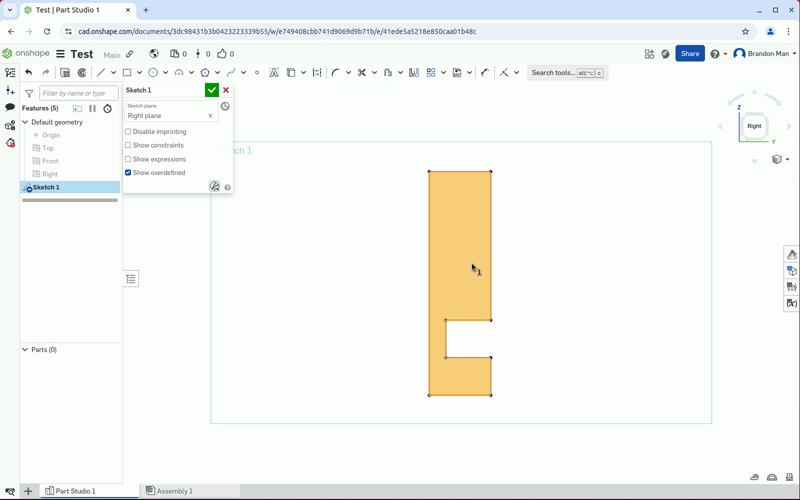
mouse_move(73, 352)
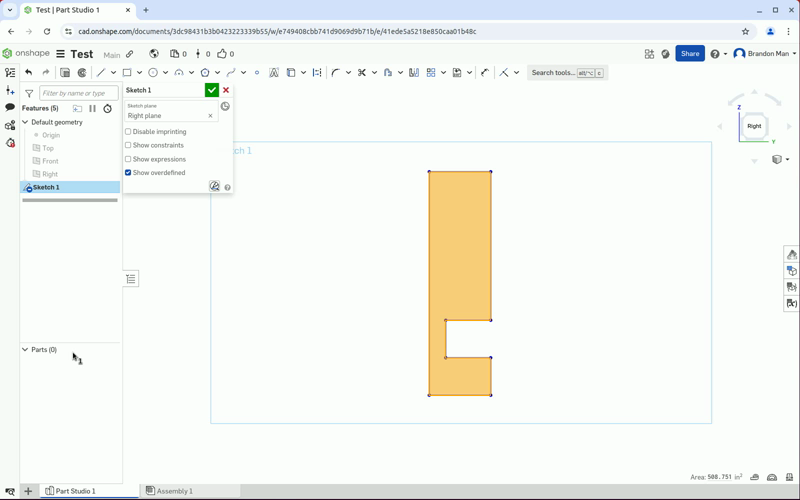
key(shift+y)
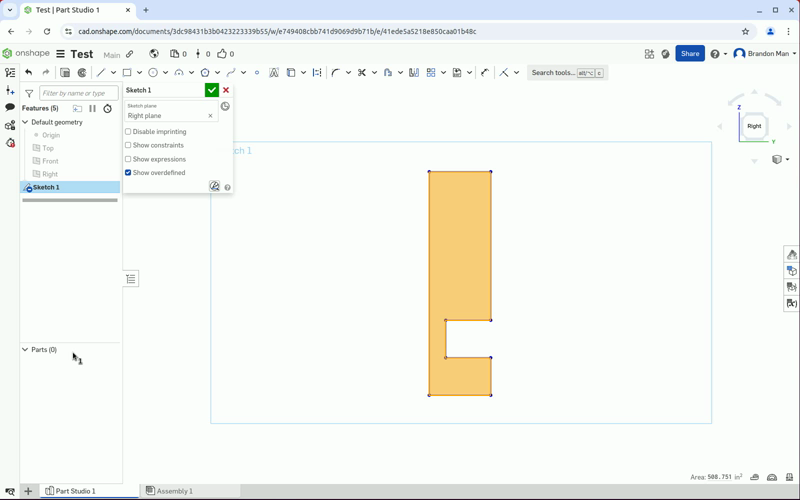
key(shift+e)
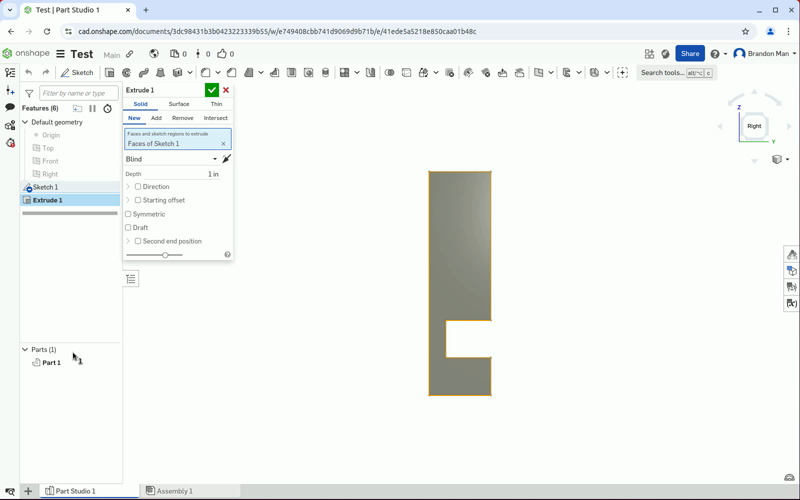
mouse_move(143, 106)
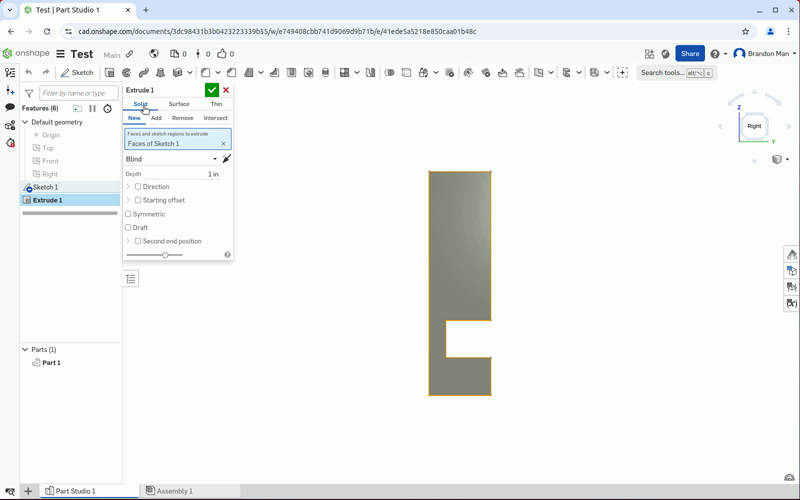
click(143, 106)
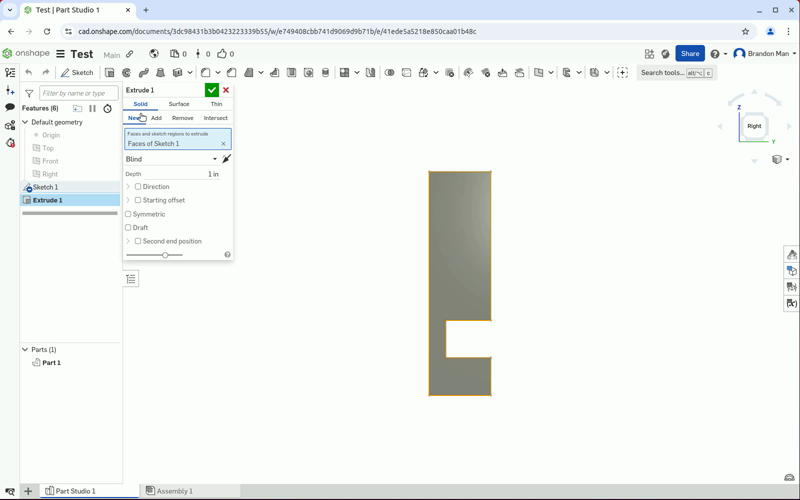
mouse_move(137, 120)
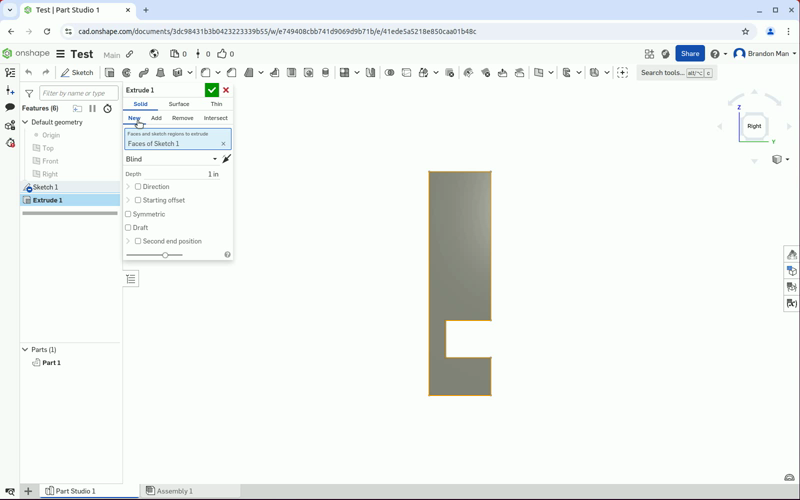
click(137, 120)
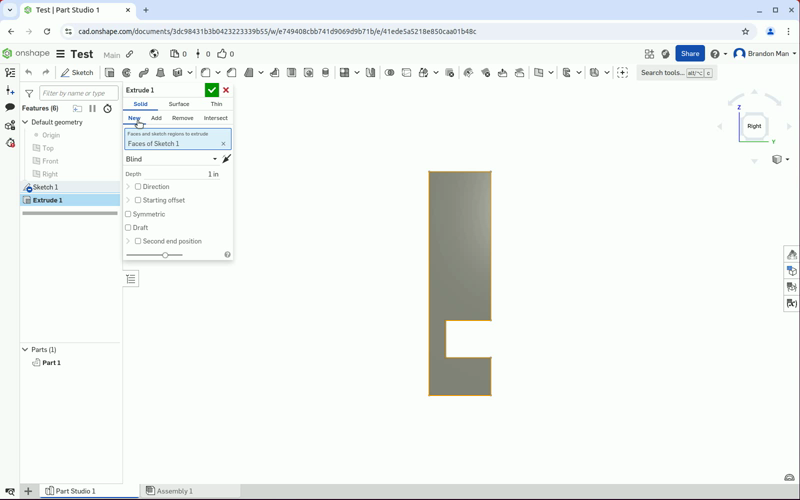
key(tab, 4)
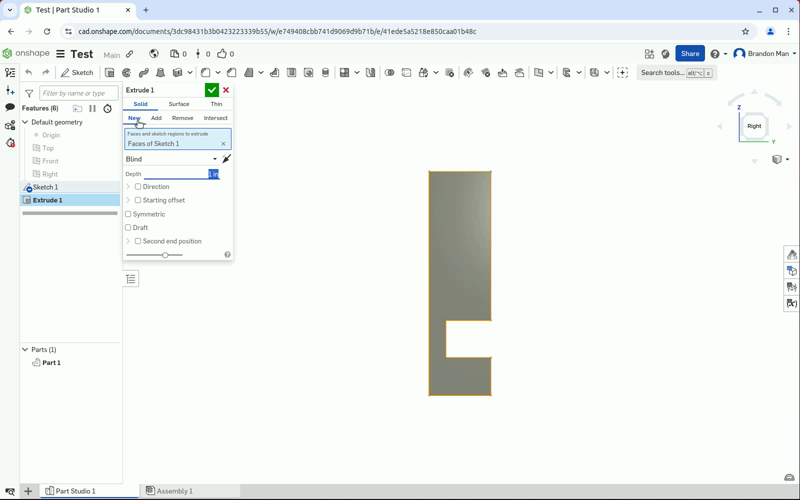
text(12.758)
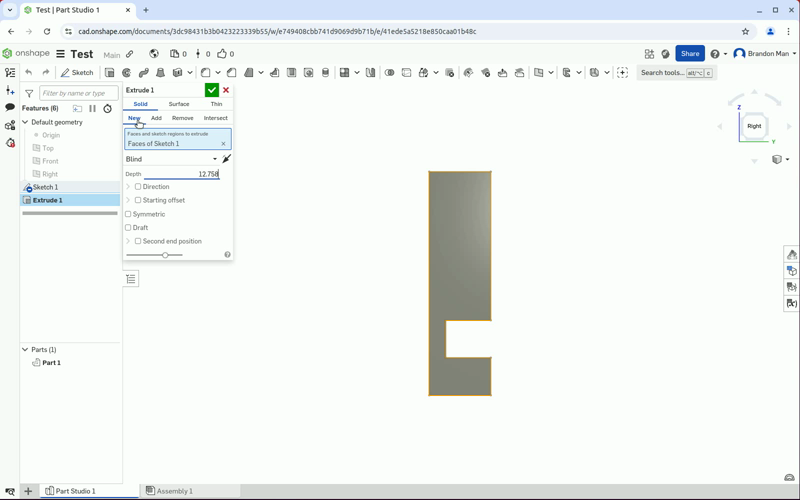
key(enter)
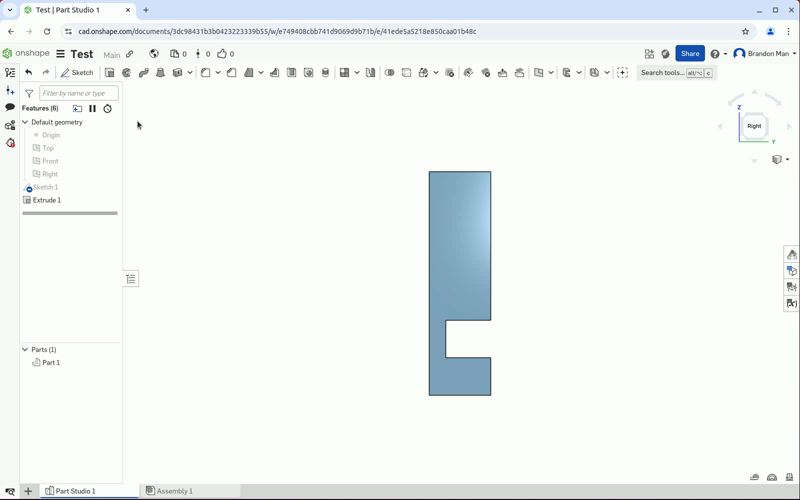
key(shift+h)
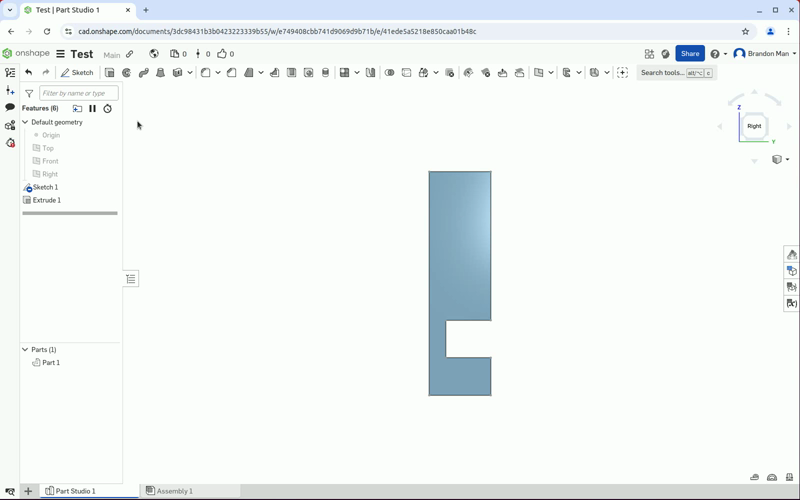
key(shift+h)
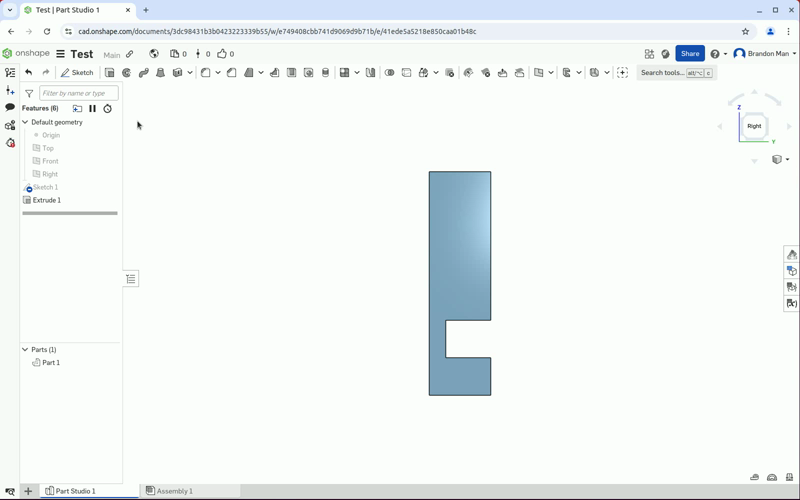
mouse_move(73, 189)
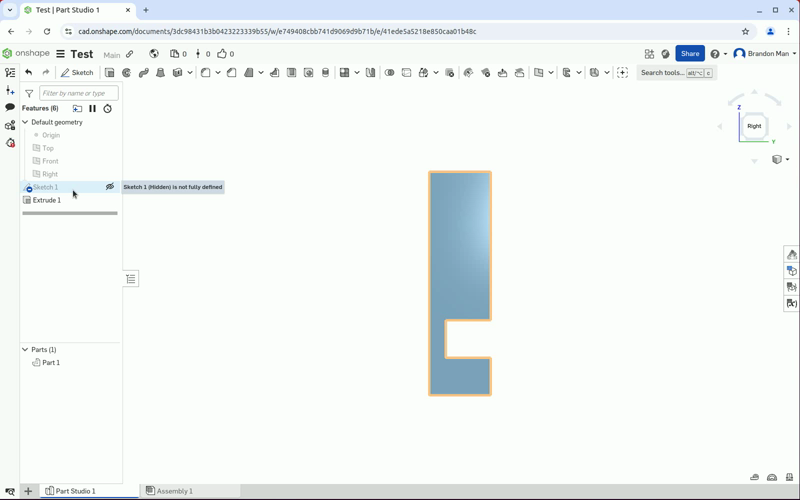
click(73, 189)
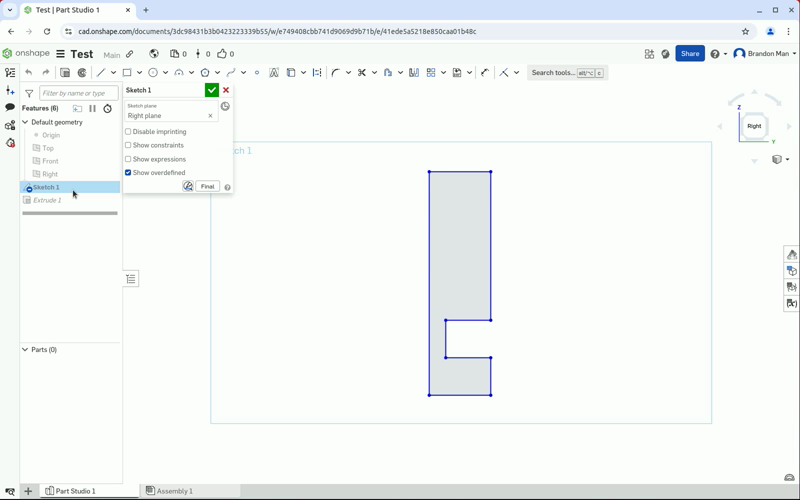
mouse_move(229, 92)
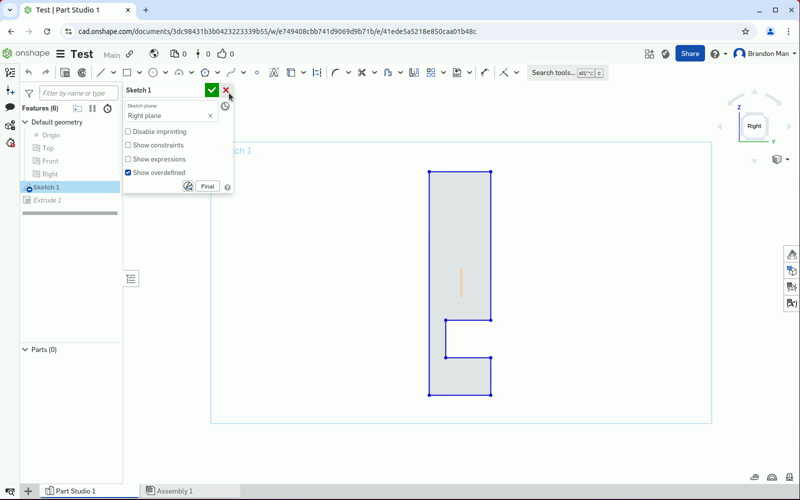
click(229, 92)
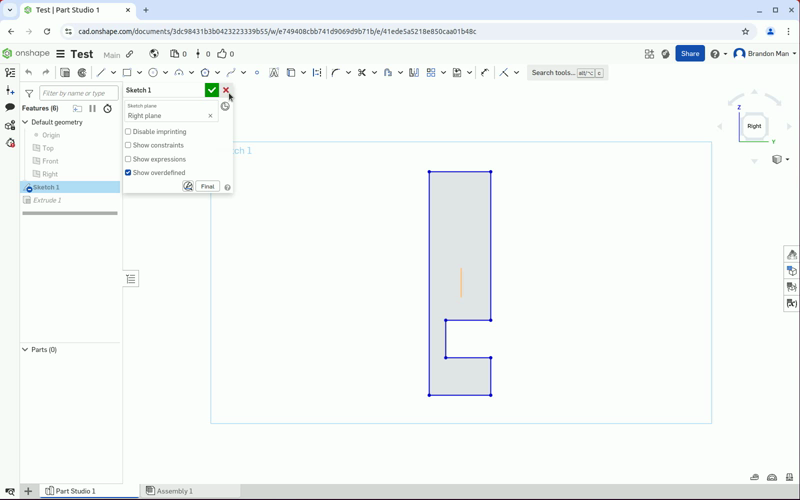
key(shift+s)
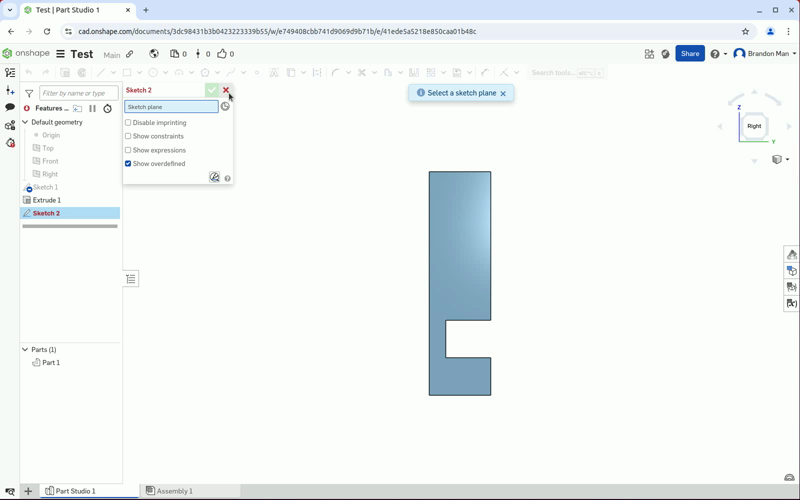
mouse_move(73, 176)
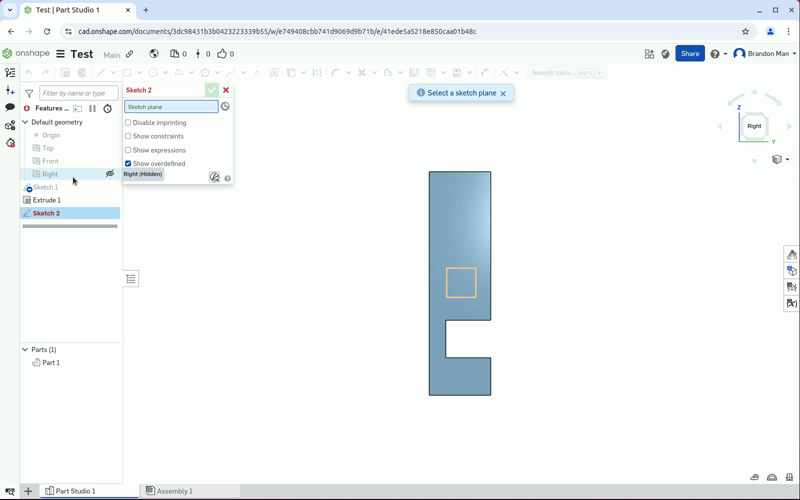
click(73, 176)
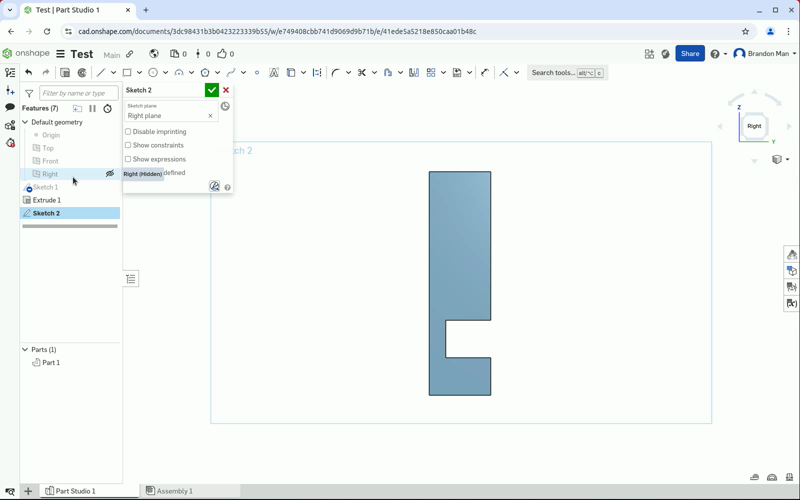
mouse_move(73, 352)
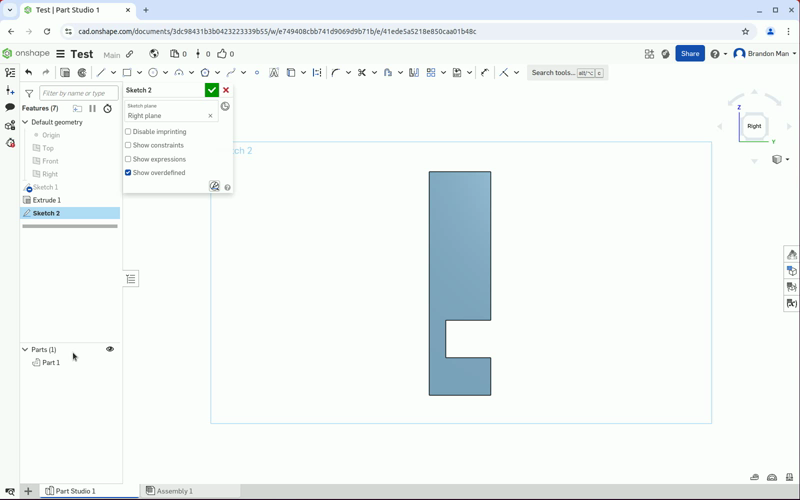
key(y)
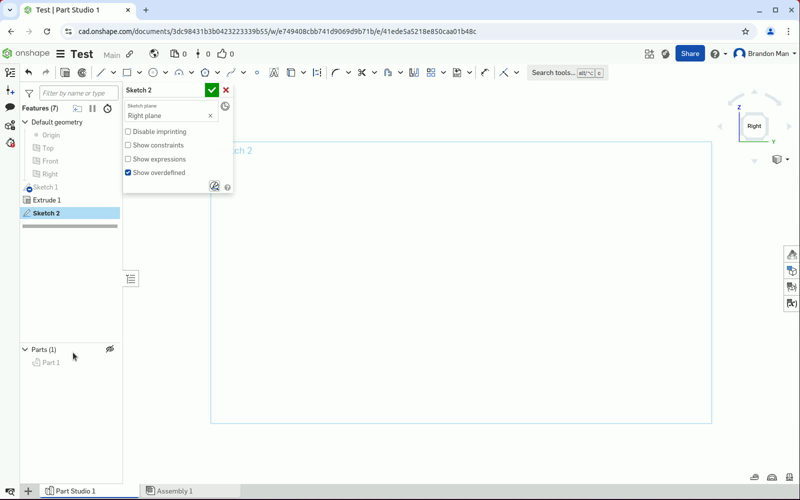
key(l)
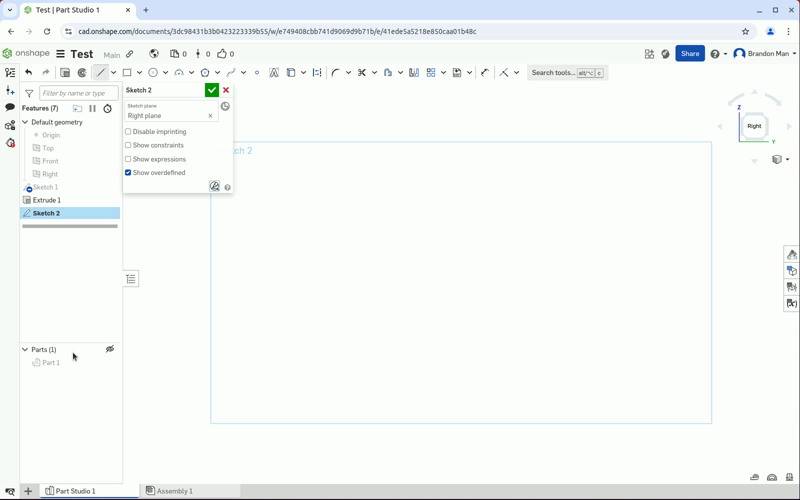
key_down(shift)
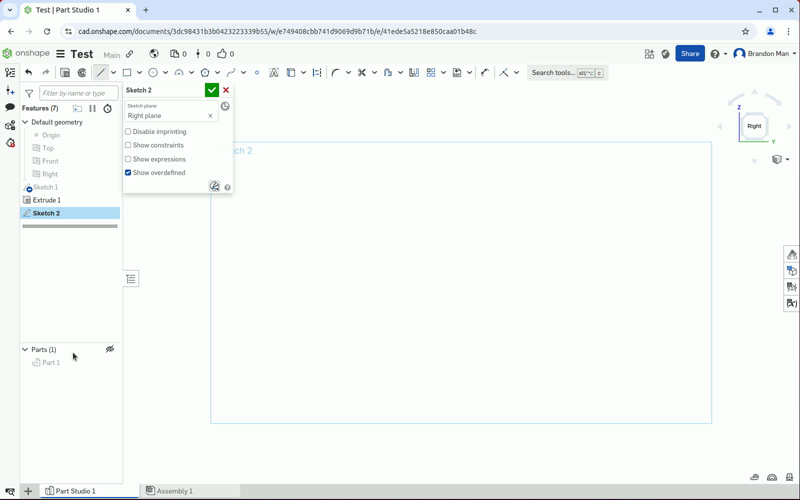
mouse_move(446, 357)
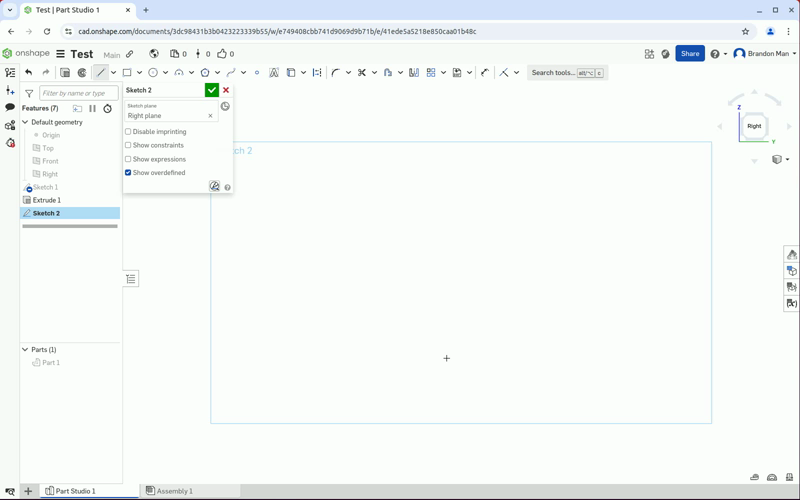
click(446, 357)
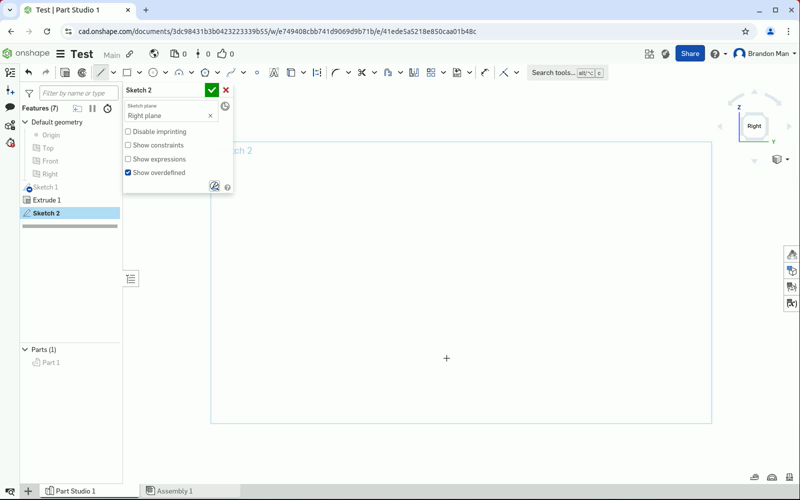
key_up(shift)
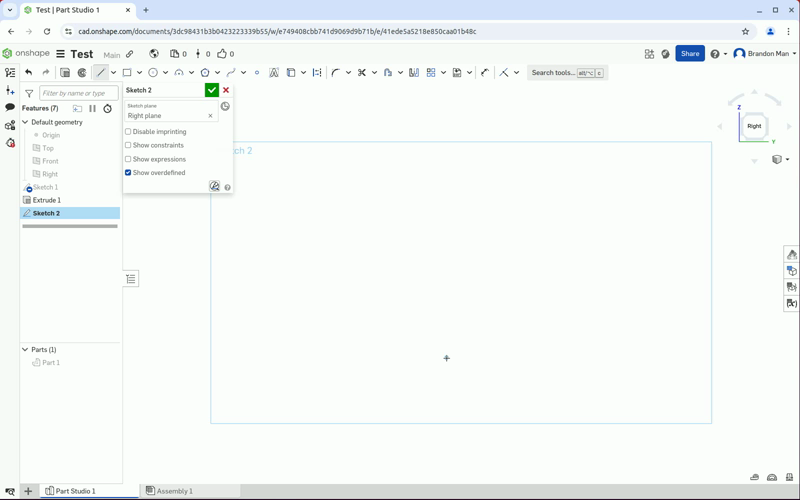
key_down(shift)
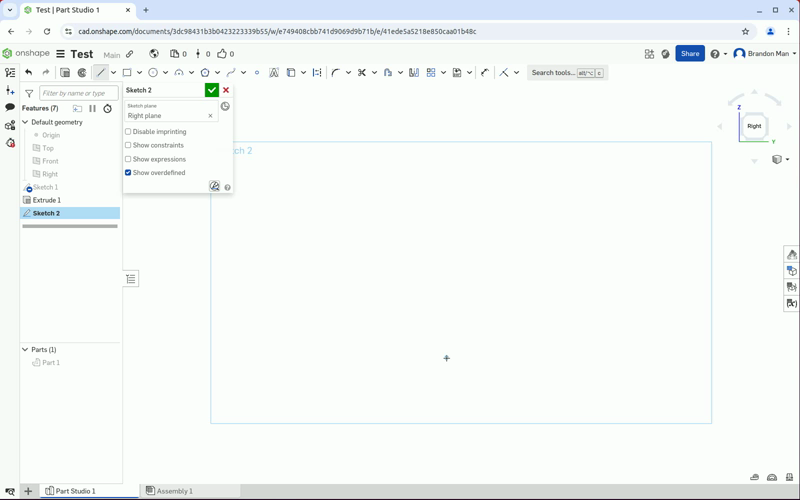
mouse_move(476, 357)
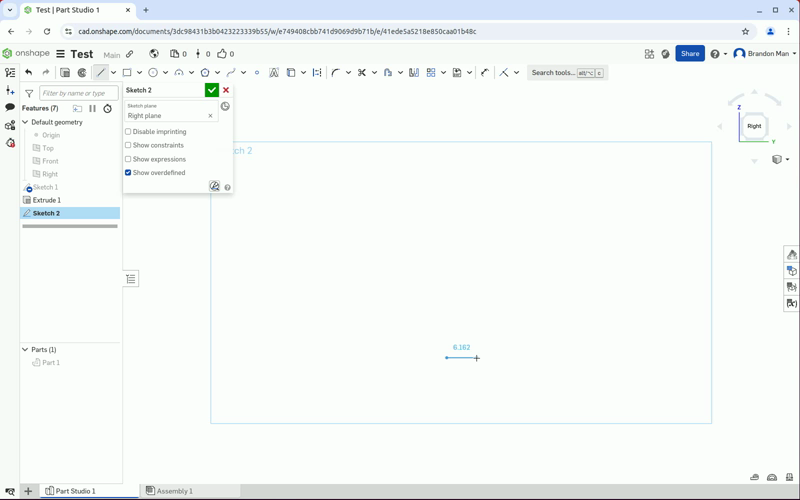
mouse_move(492, 357)
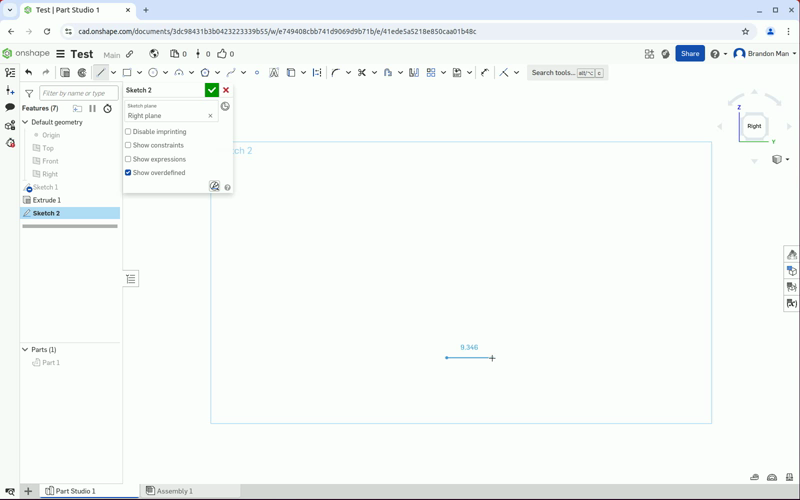
click(492, 357)
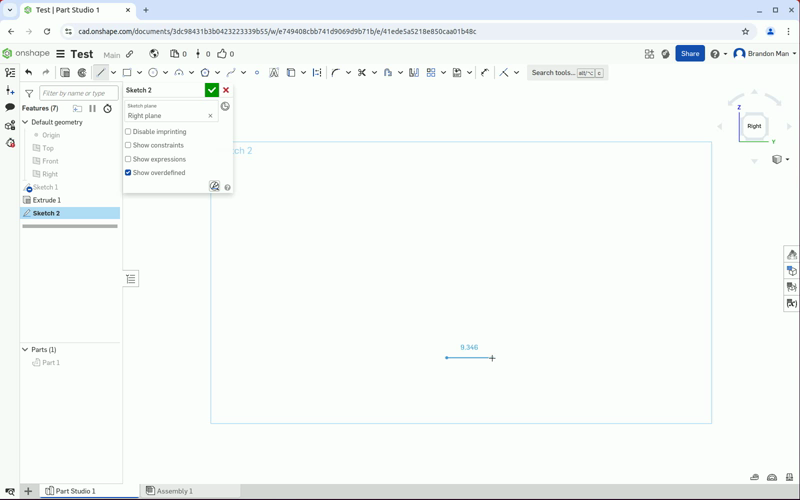
key_up(shift)
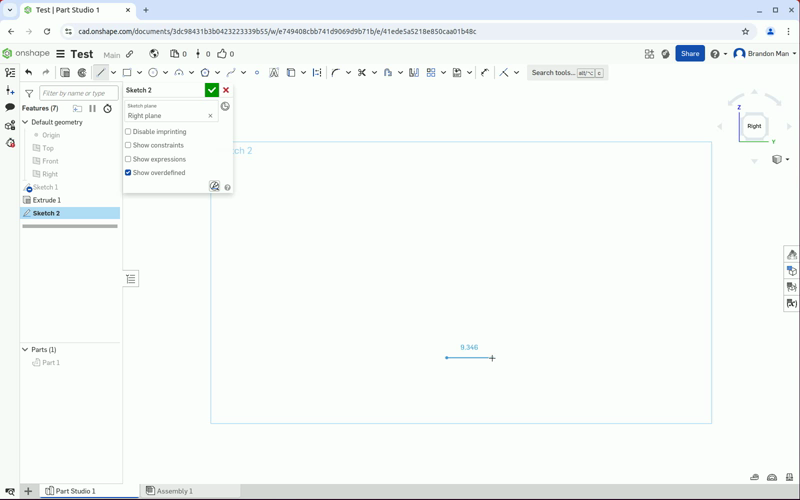
key_down(shift)
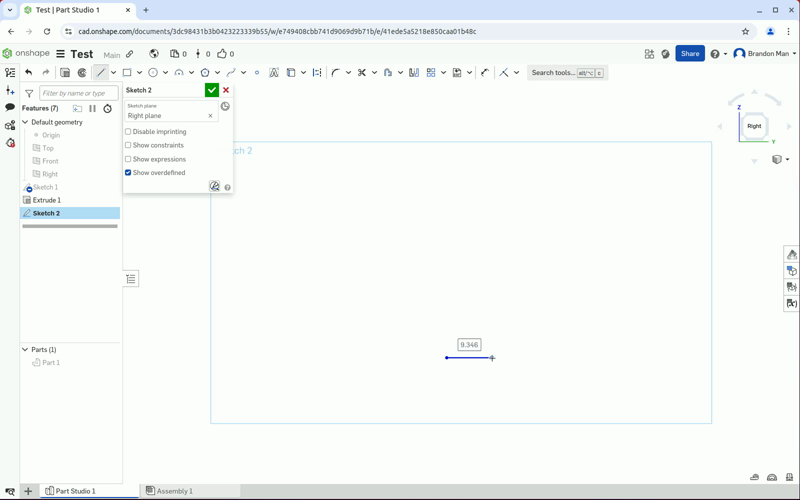
mouse_move(522, 357)
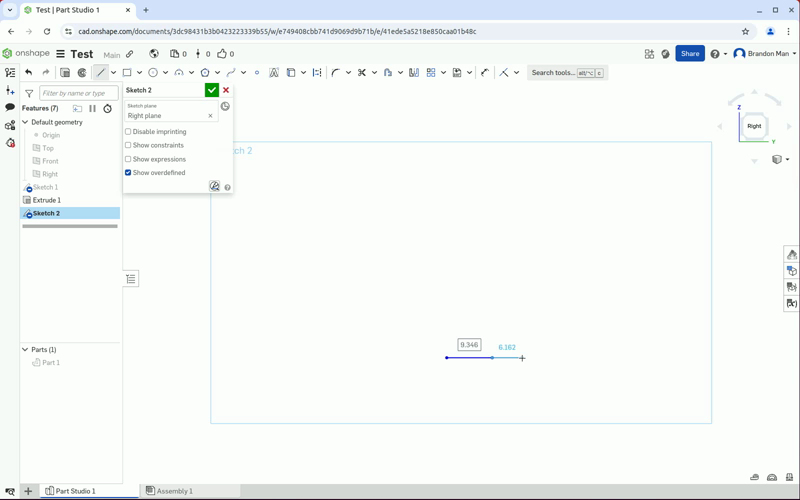
mouse_move(492, 320)
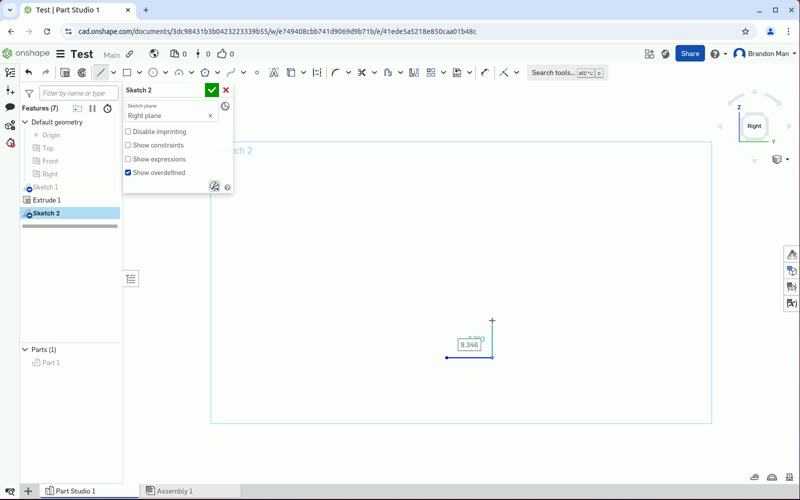
click(492, 320)
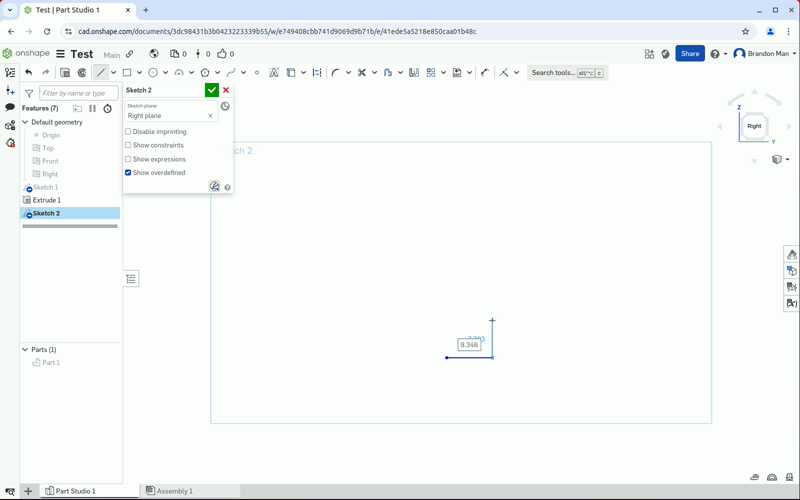
key_up(shift)
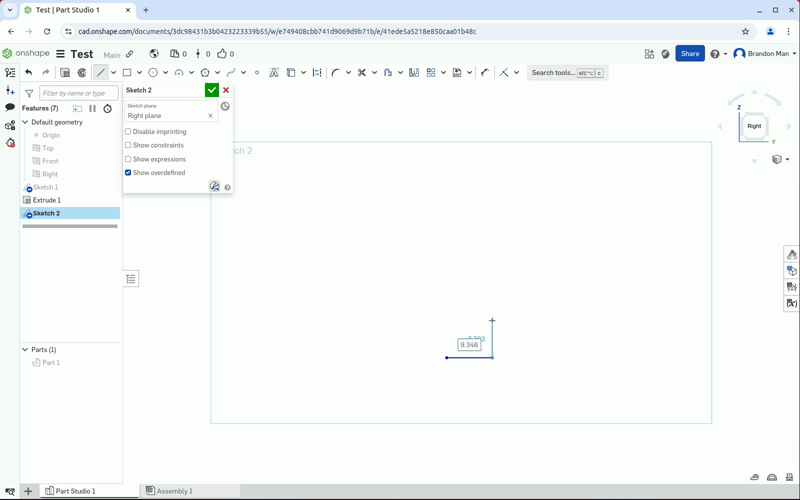
key_down(shift)
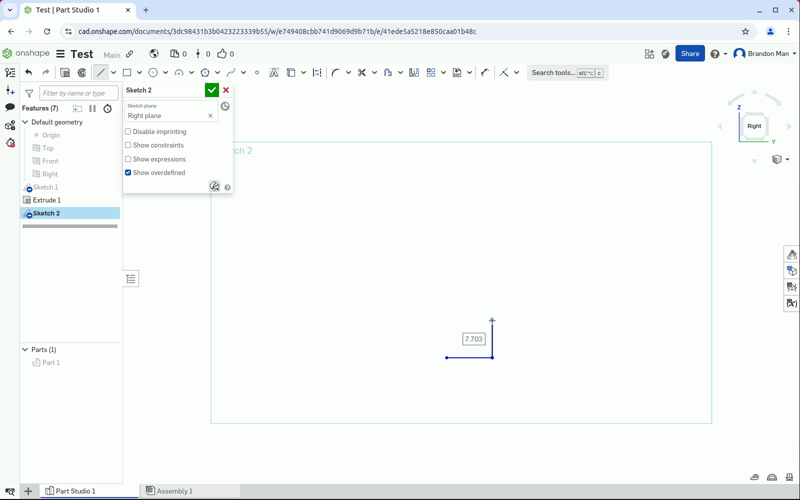
mouse_move(522, 320)
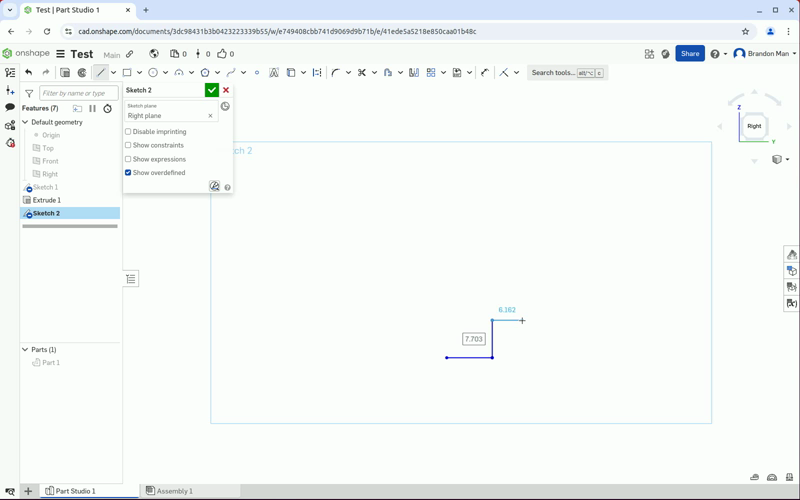
mouse_move(446, 320)
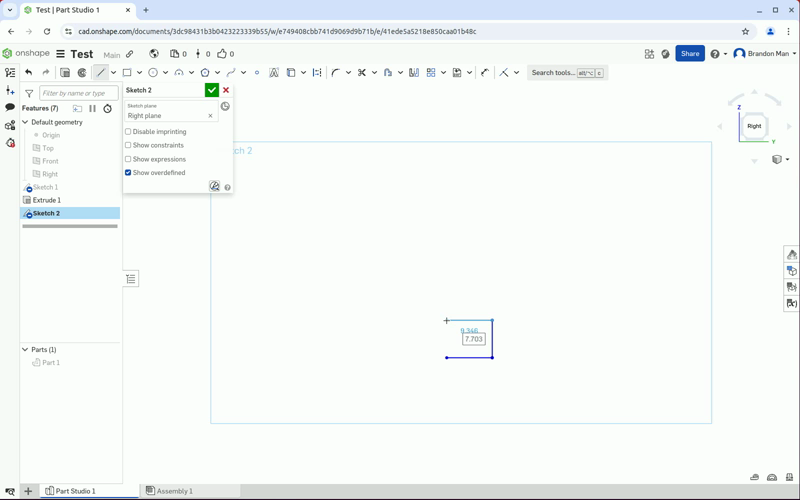
click(446, 320)
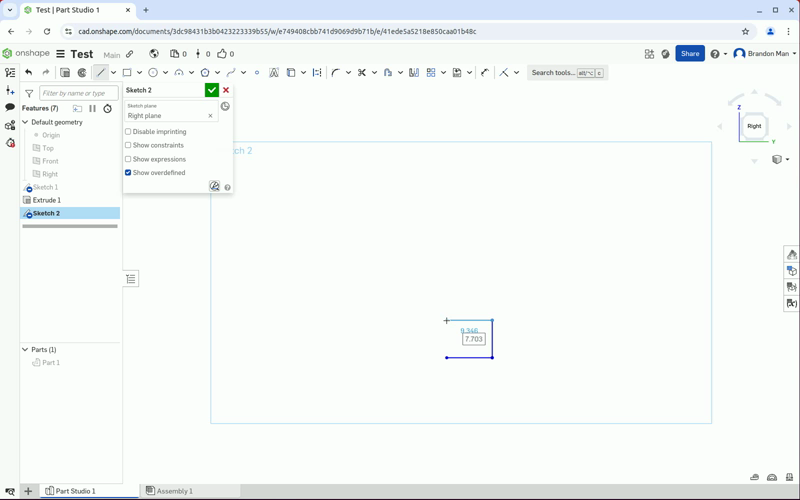
key_up(shift)
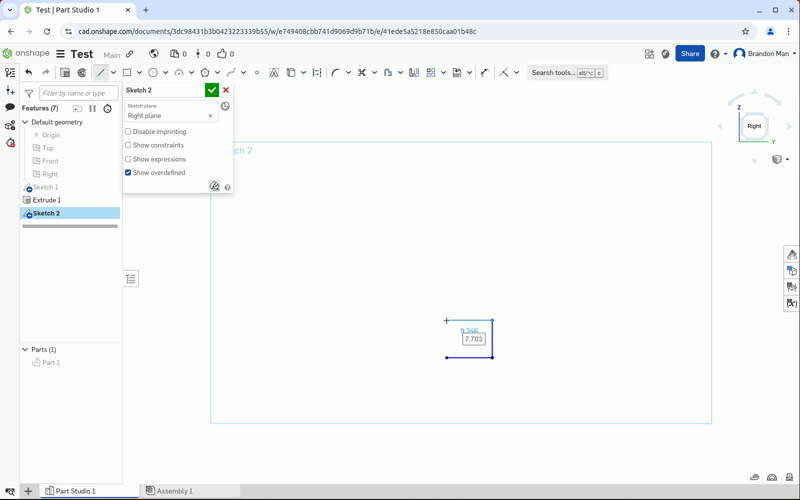
mouse_move(476, 320)
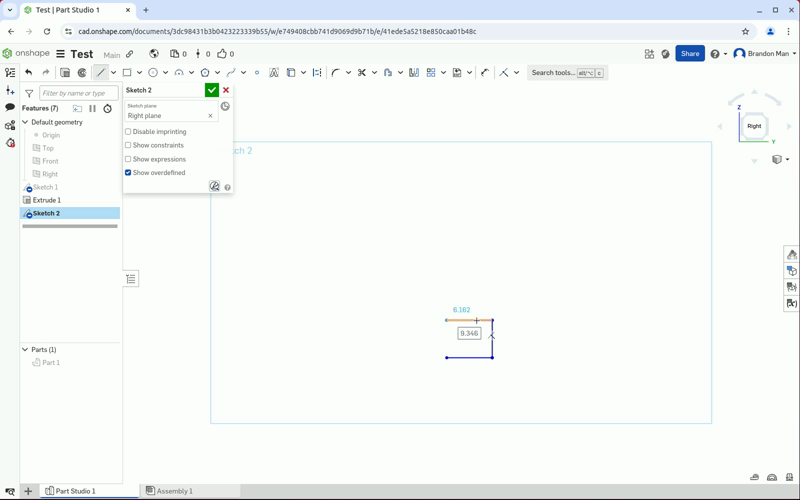
key_down(shift)
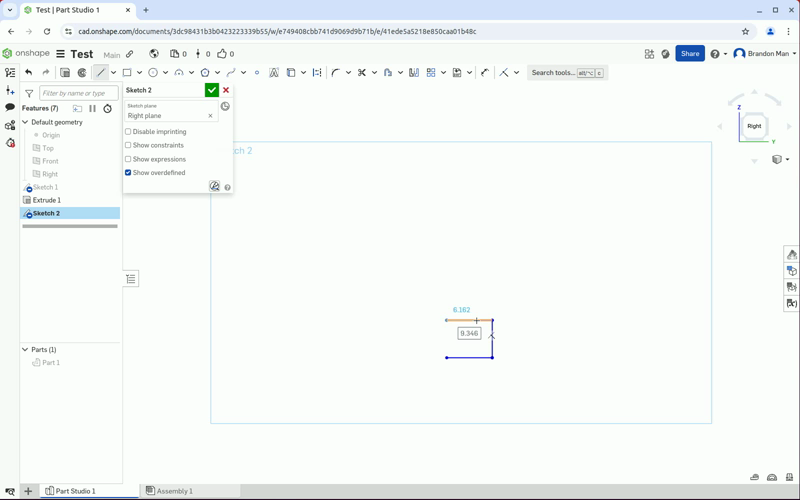
mouse_move(446, 357)
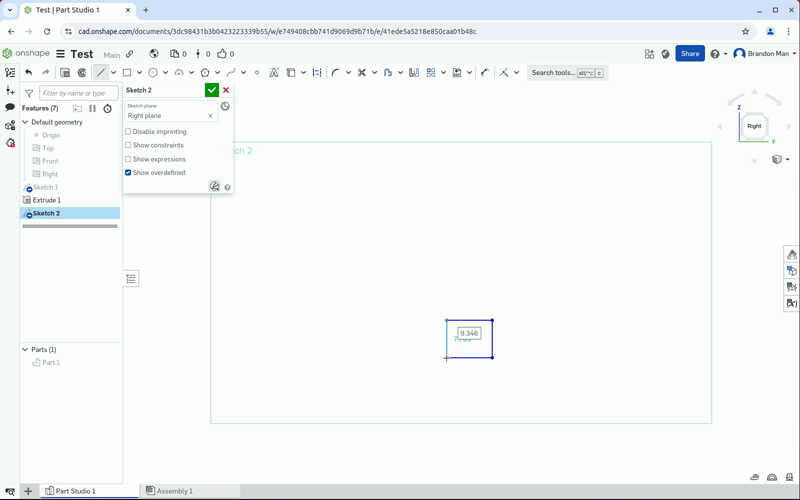
key_up(shift)
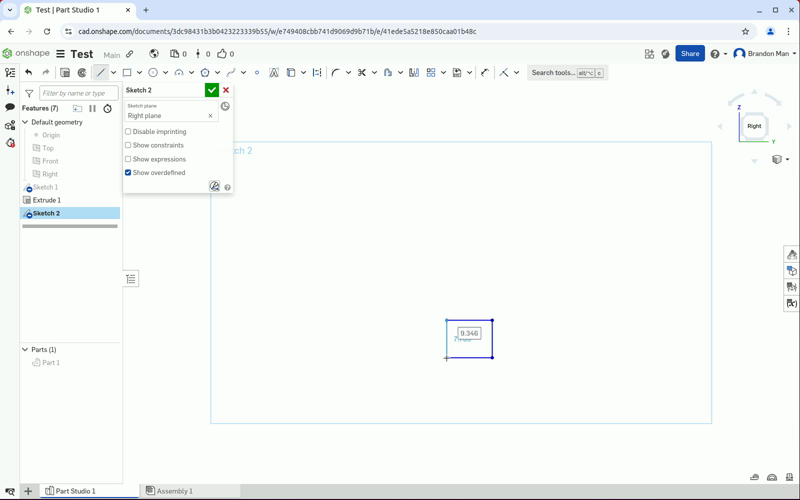
click(446, 357)
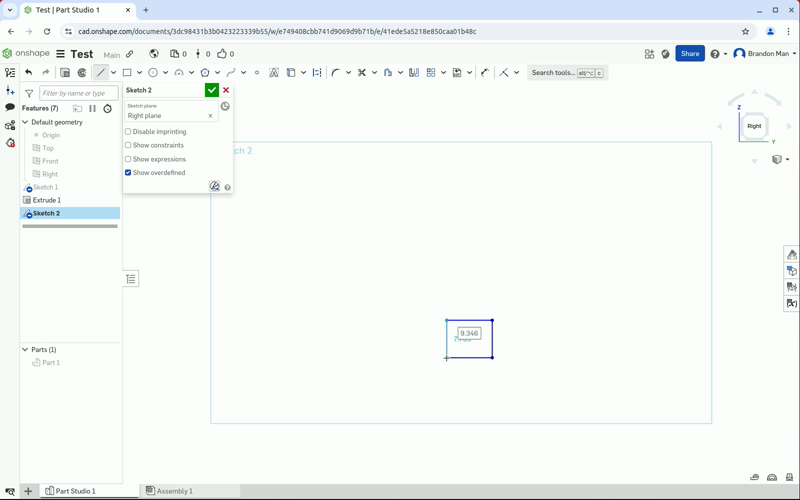
key(esc)
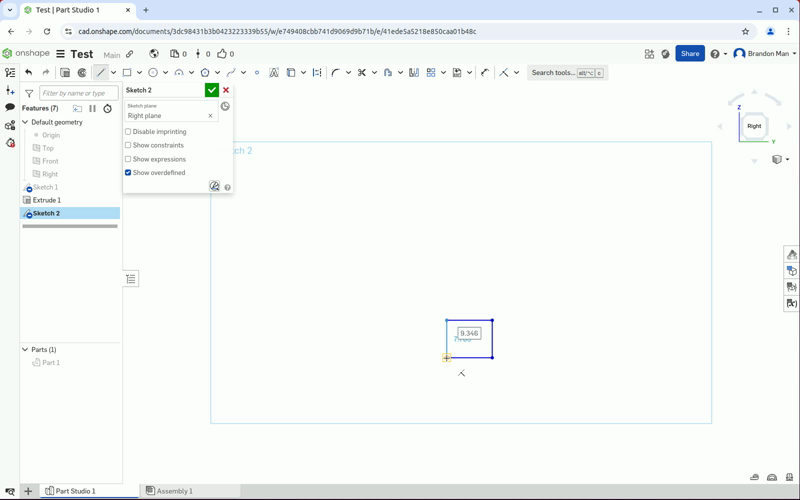
mouse_move(487, 338)
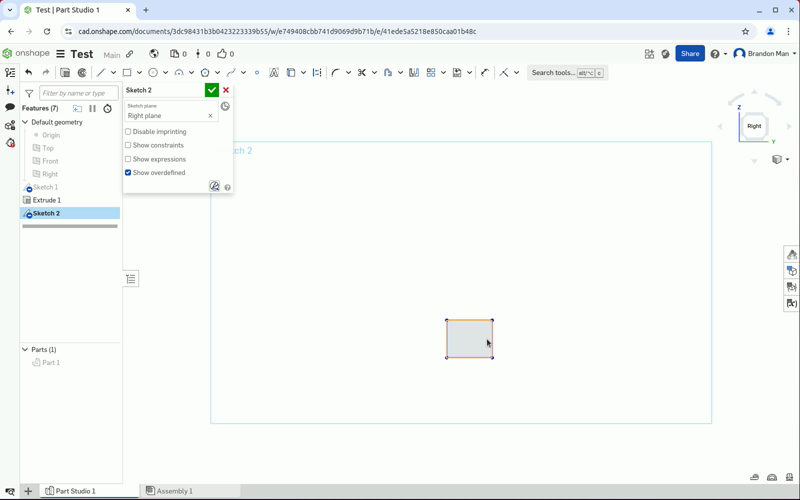
scroll(6)
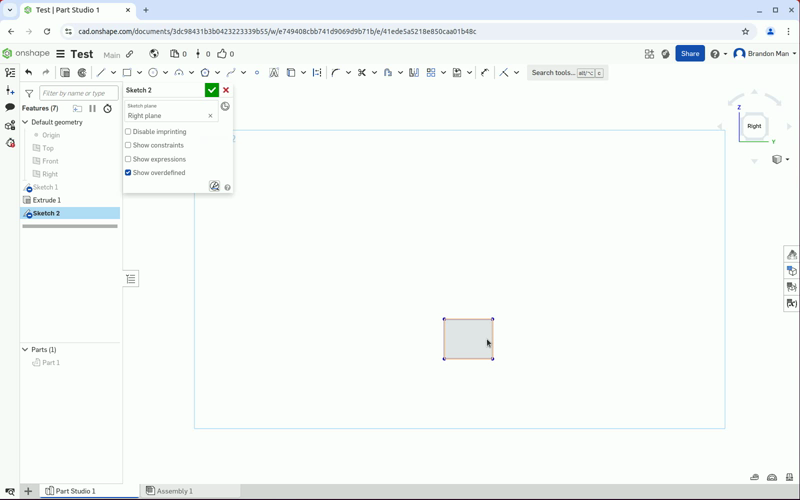
scroll(6)
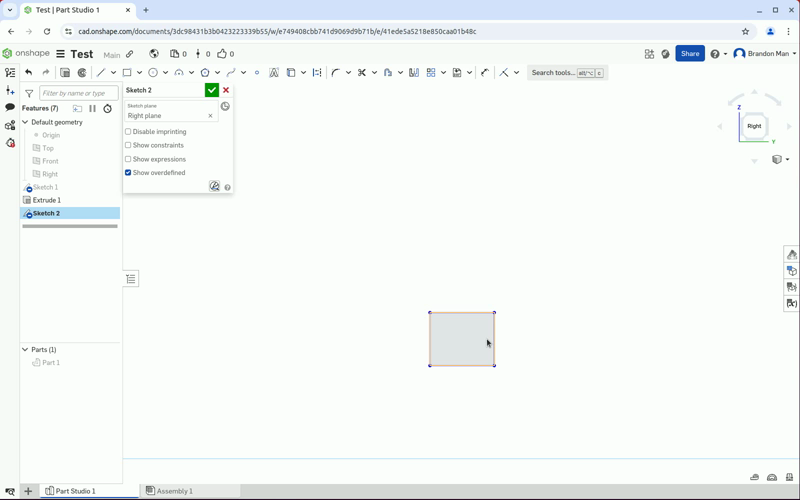
scroll(6)
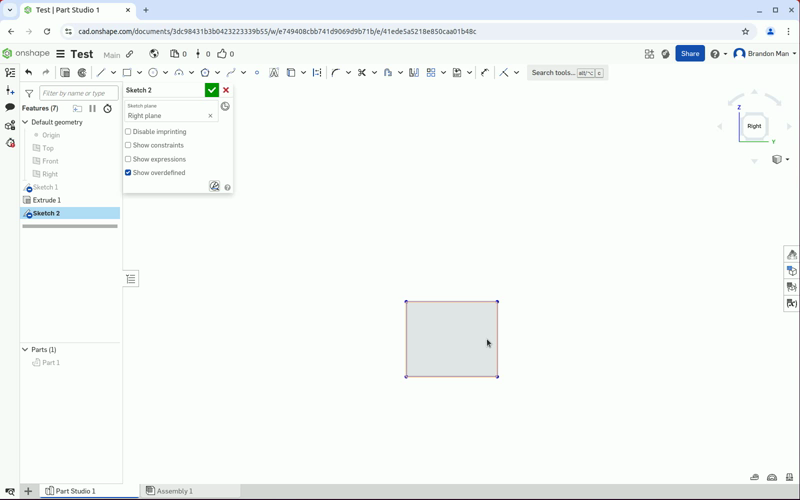
scroll(6)
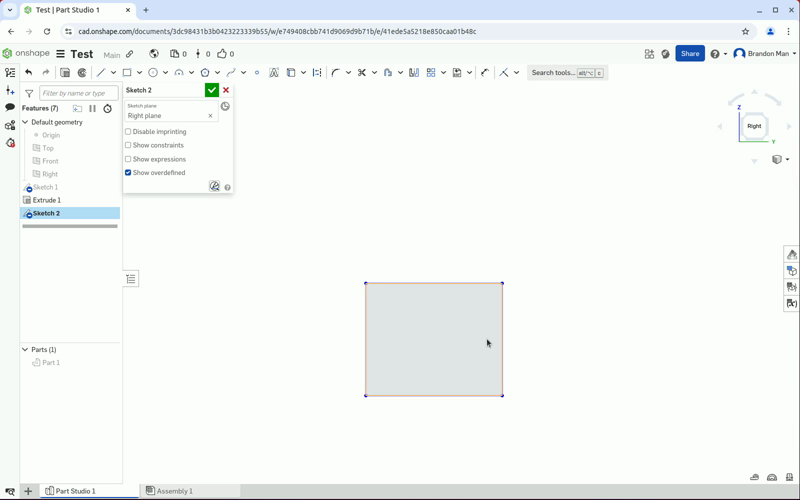
scroll(6)
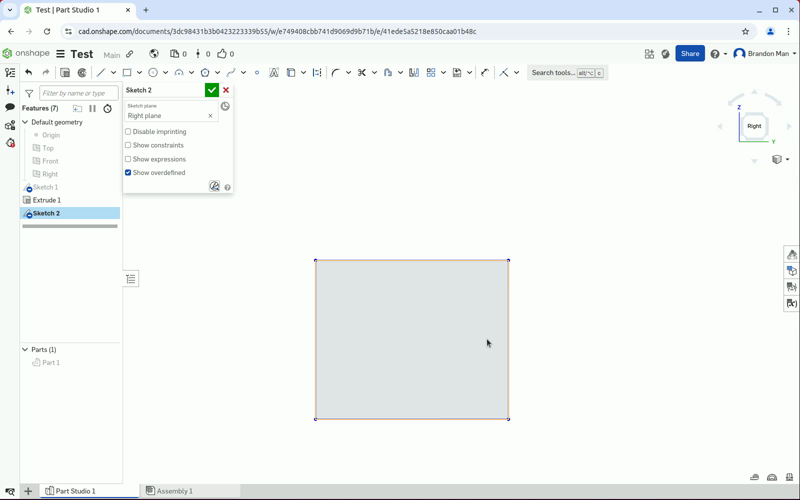
scroll(6)
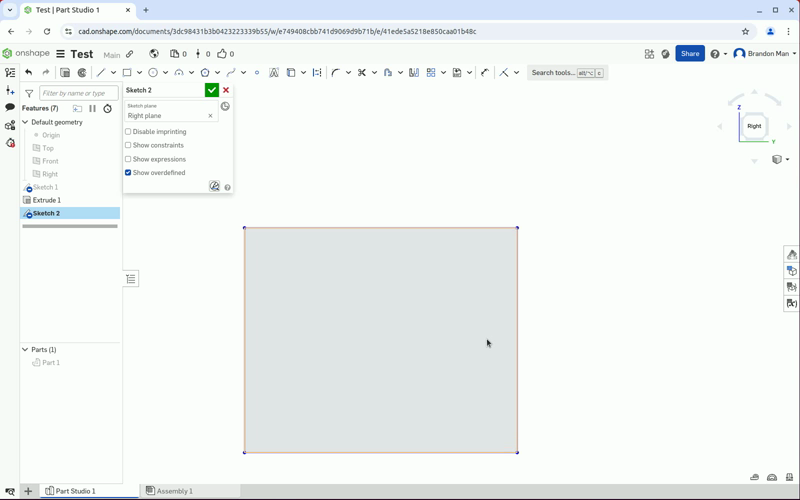
scroll(6)
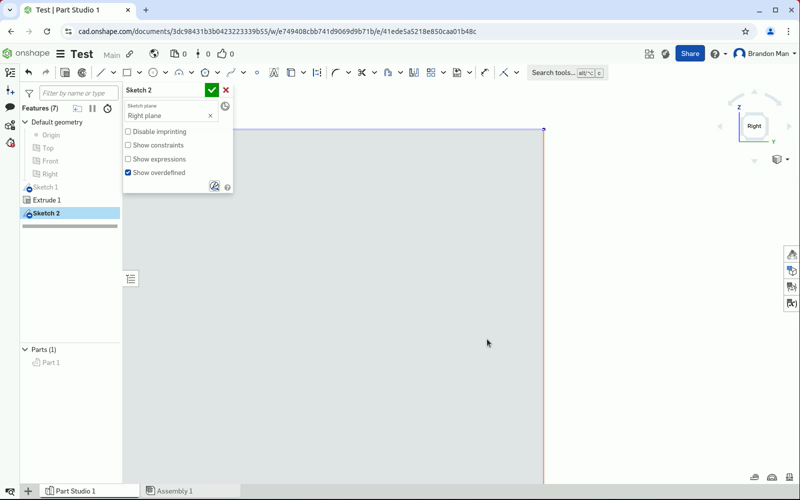
click(487, 338)
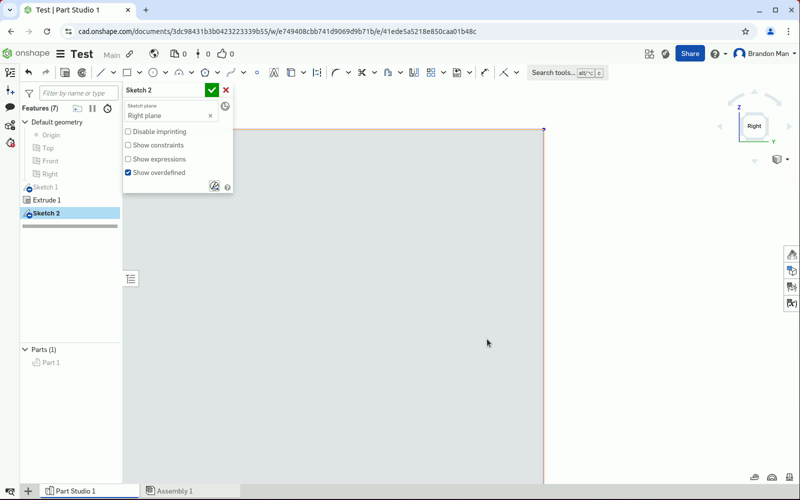
scroll(-6)
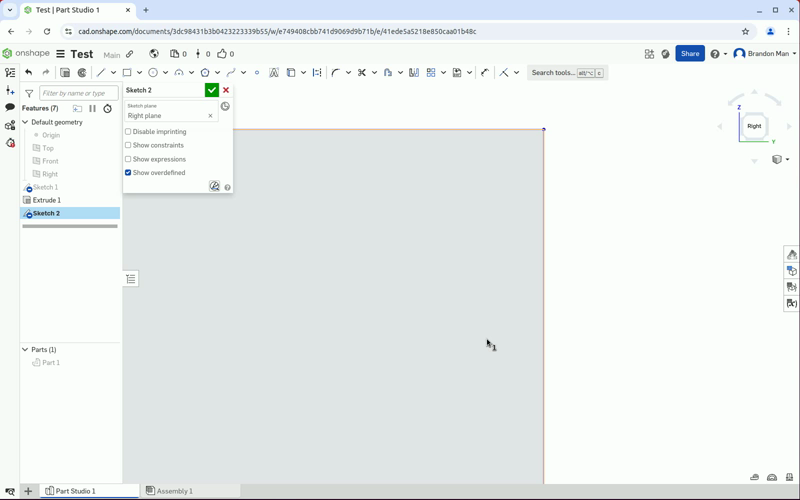
scroll(-6)
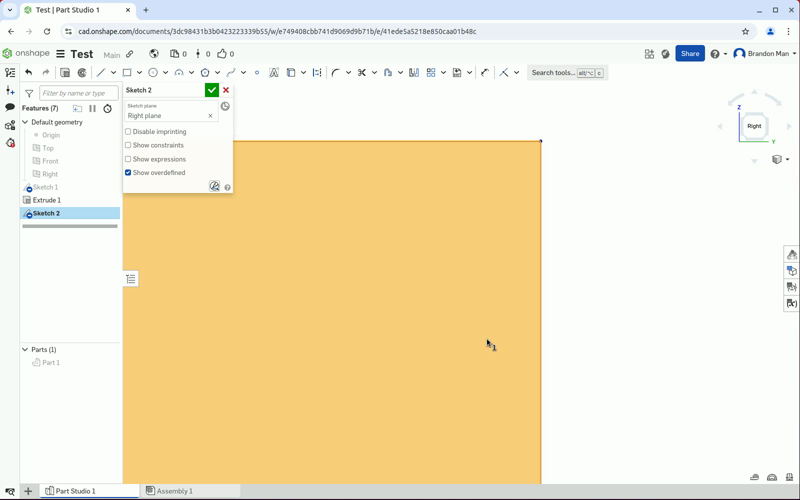
scroll(-6)
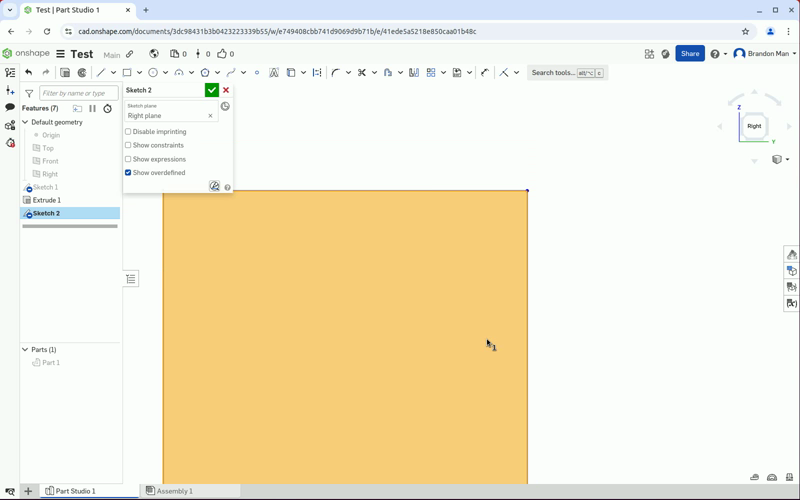
scroll(-6)
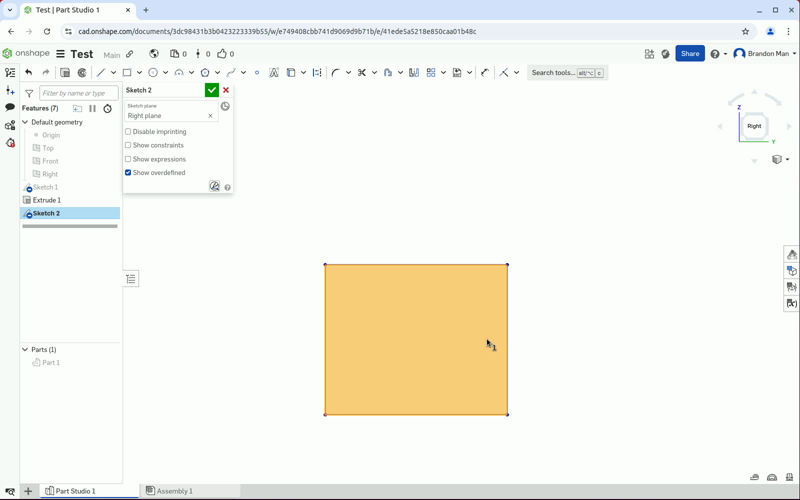
scroll(-6)
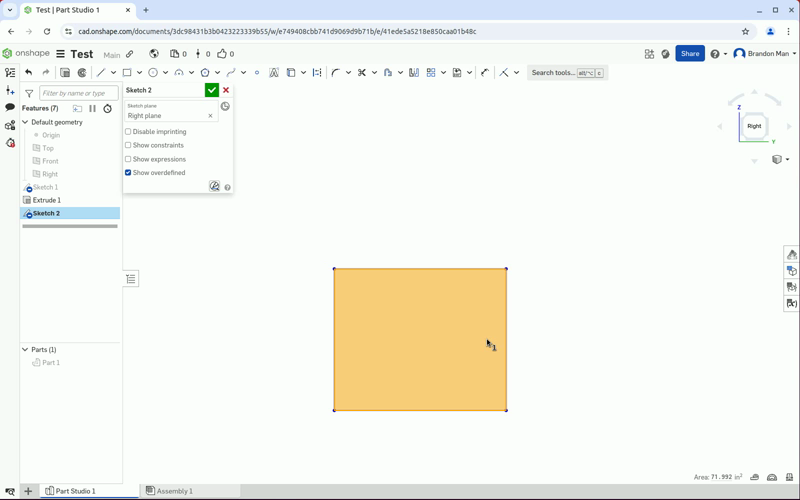
scroll(-6)
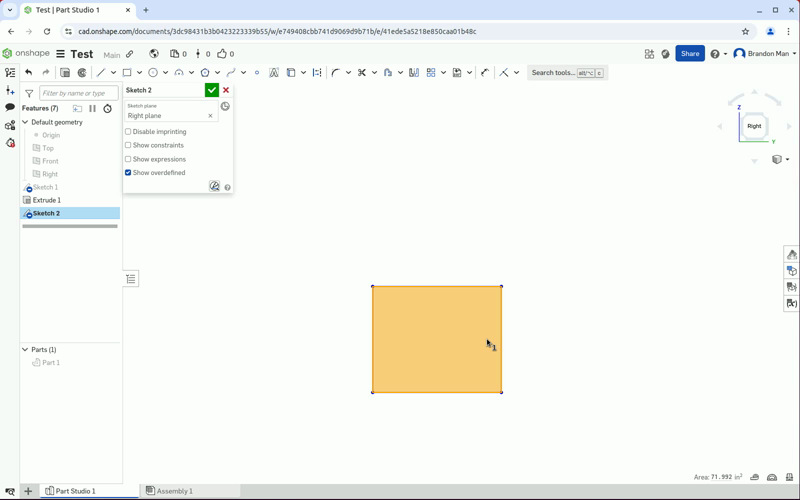
scroll(-6)
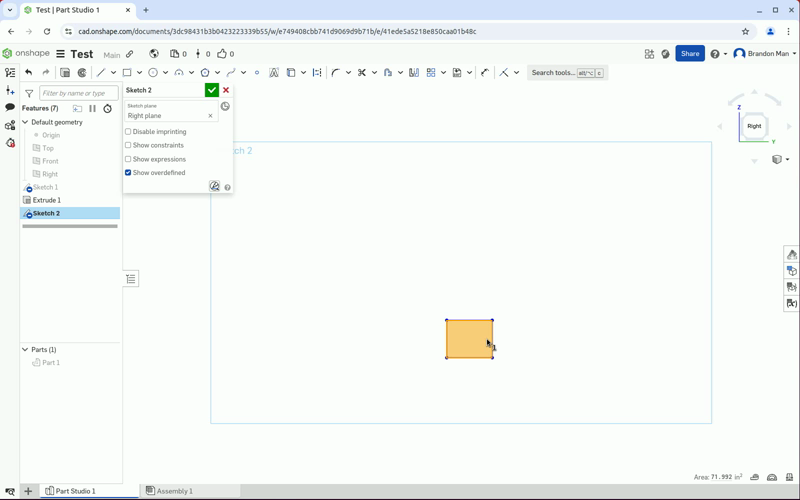
mouse_move(73, 352)
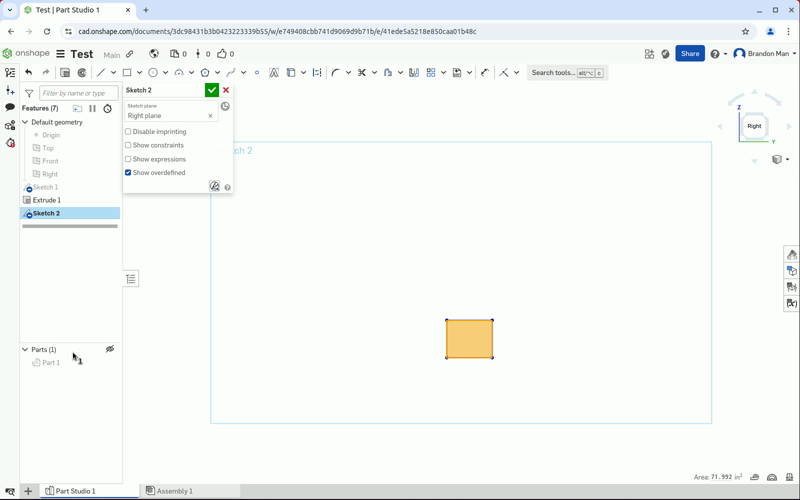
key(shift+y)
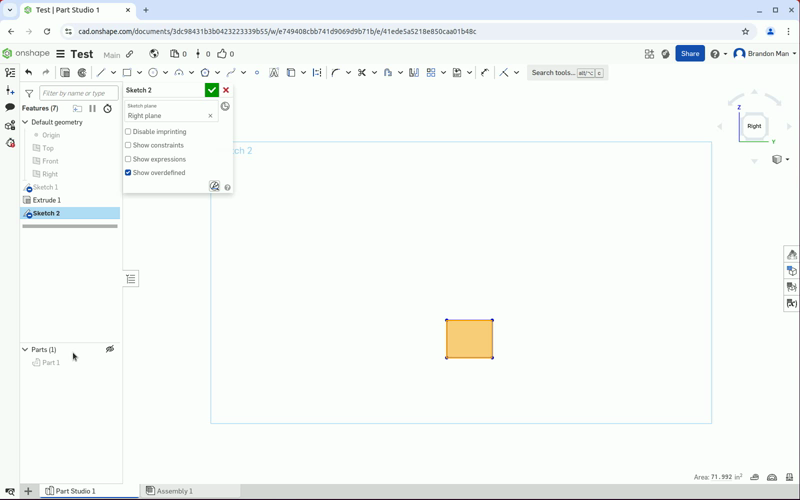
key(shift+e)
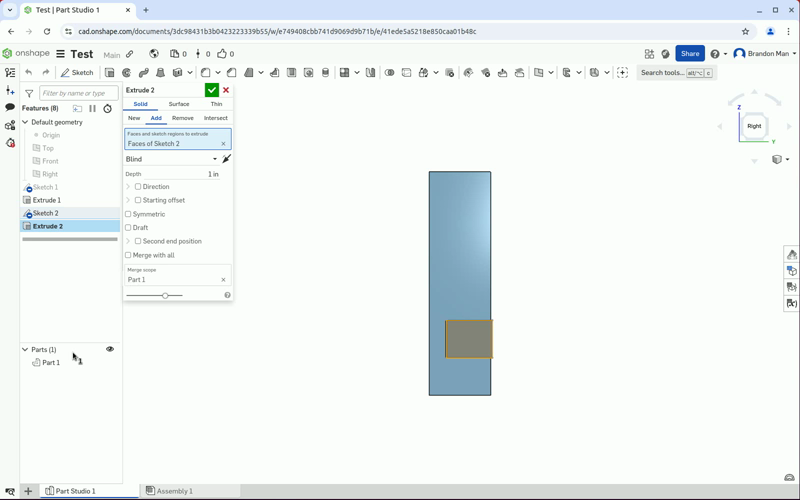
mouse_move(143, 106)
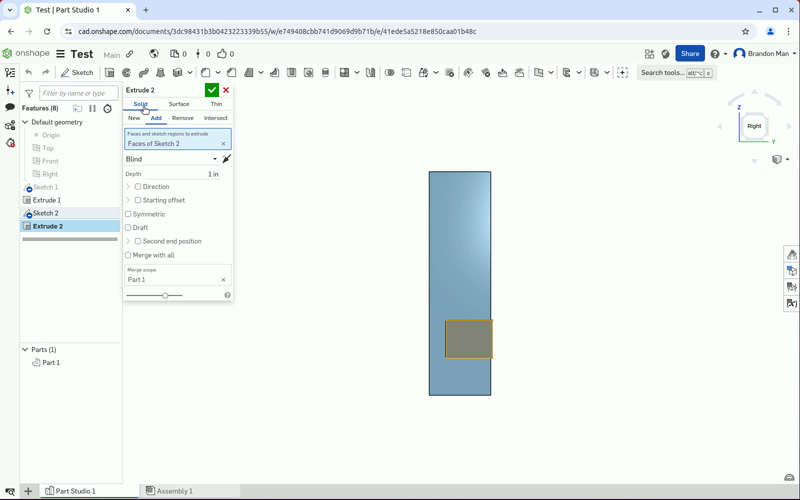
click(143, 106)
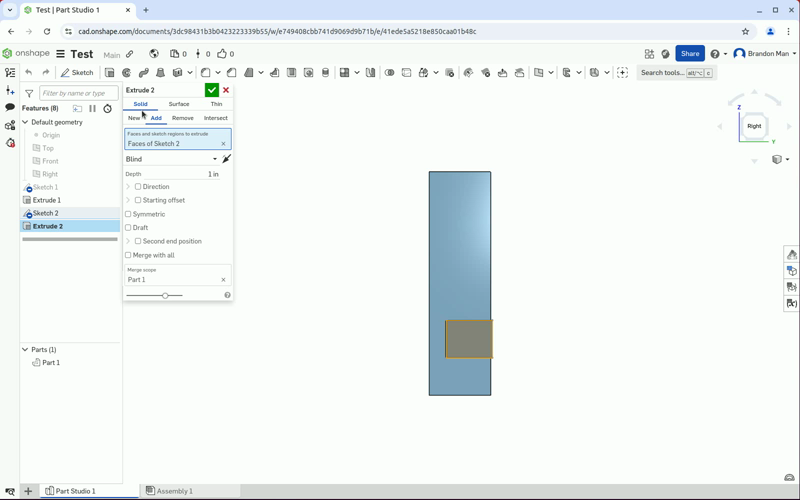
mouse_move(137, 120)
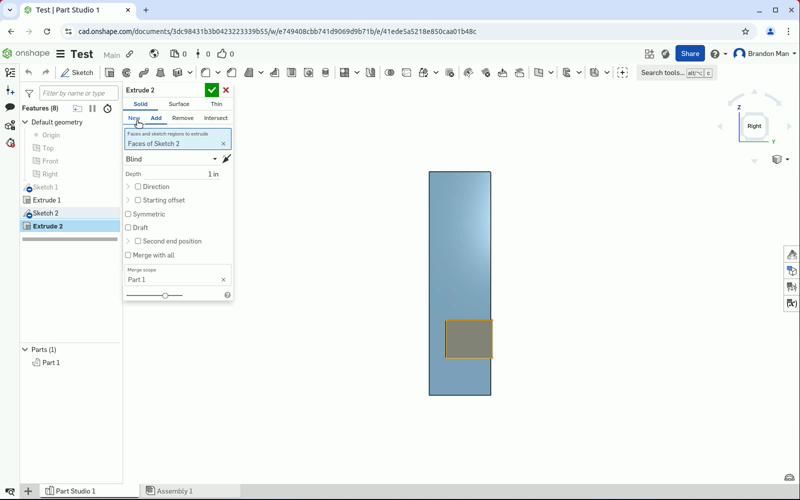
click(137, 120)
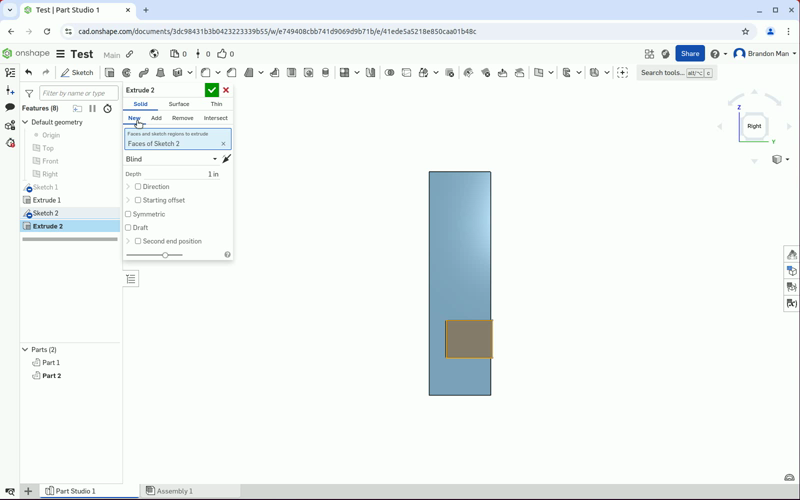
key(tab, 4)
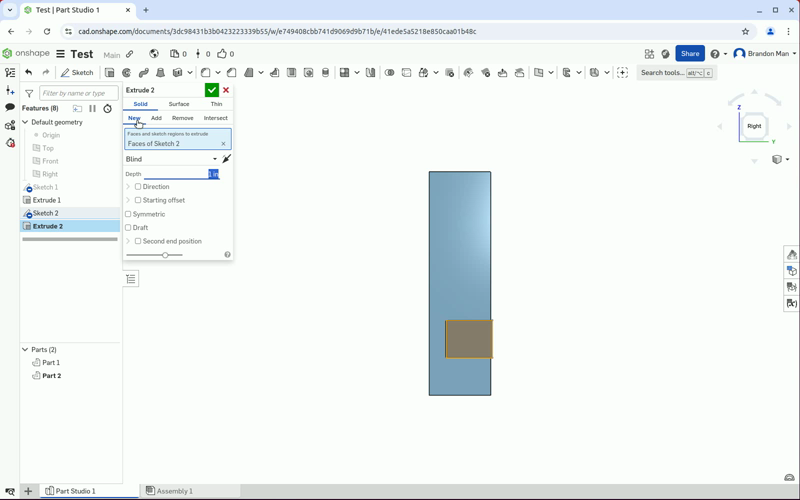
text(12.758)
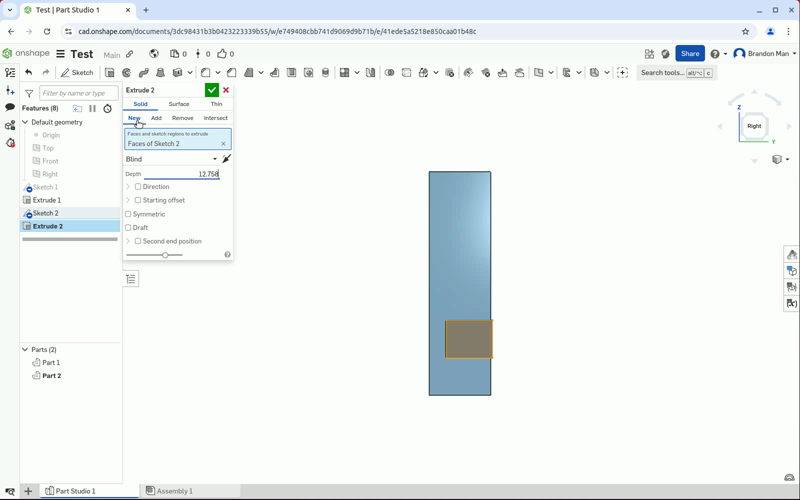
key(enter)
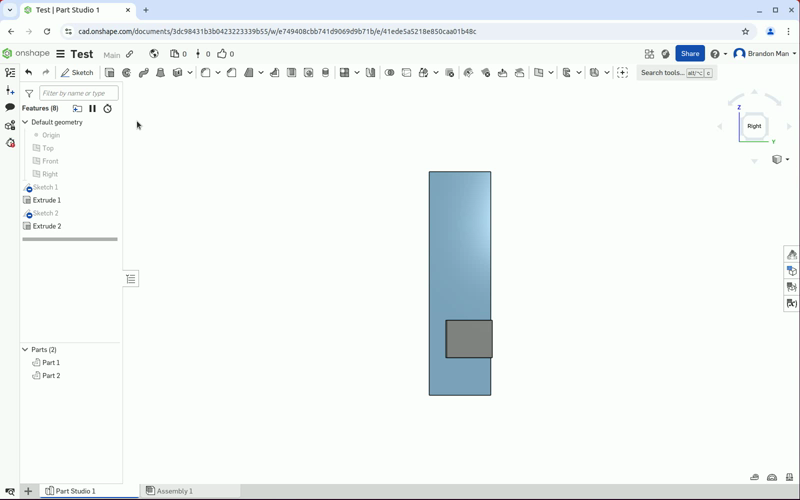
key(shift+h)
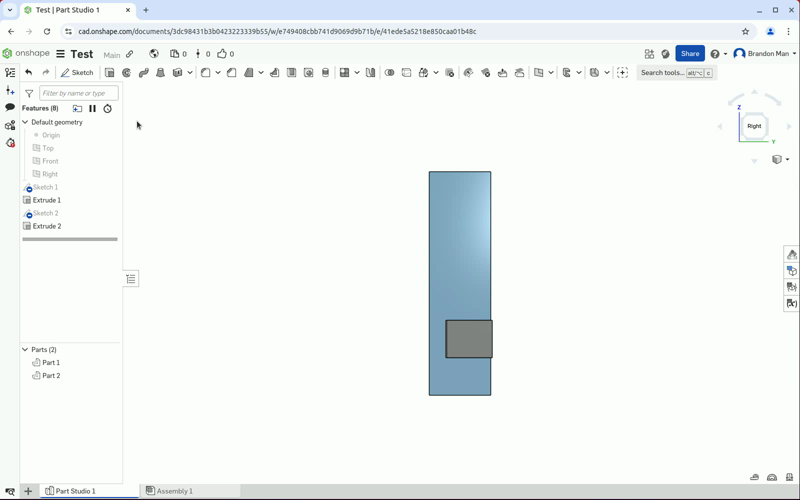
key(shift+h)
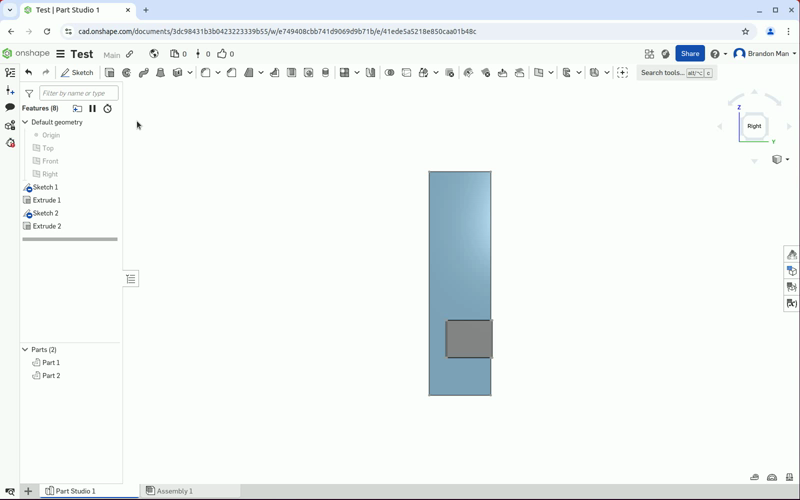
key(shift+7)
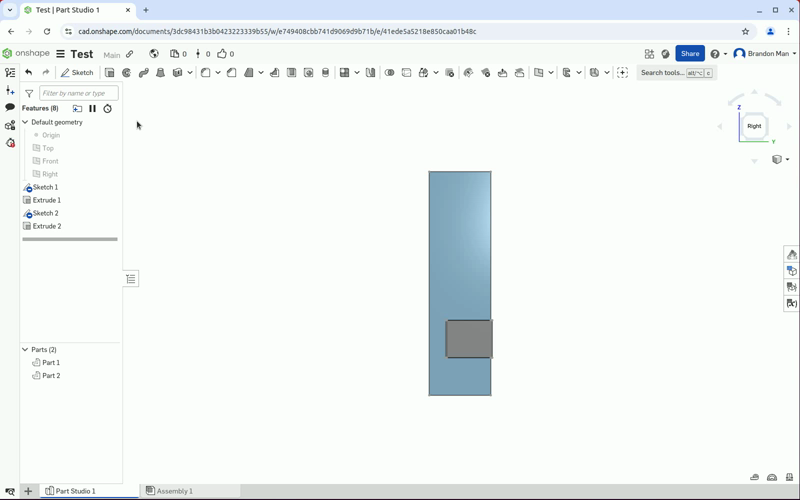
key(right, 2)
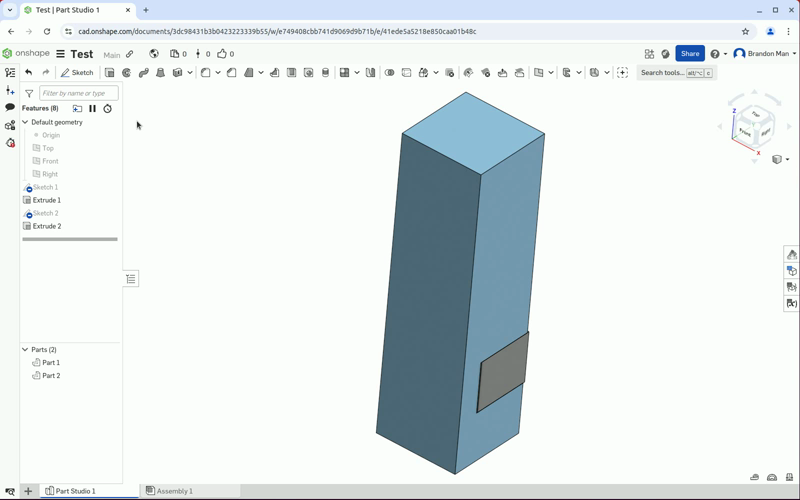
key(down, 2)
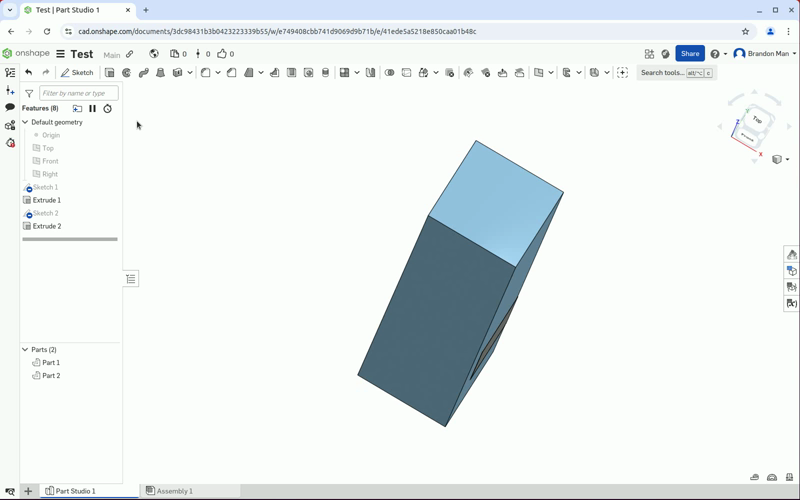
key(up, 2)
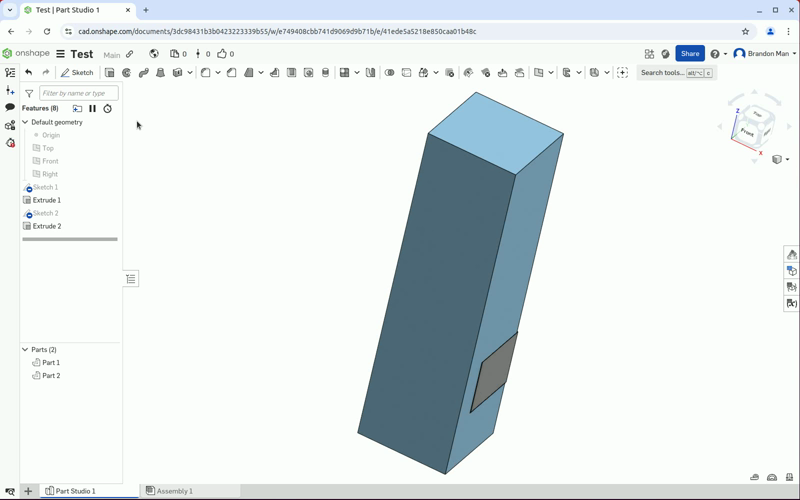
key(left, 2)
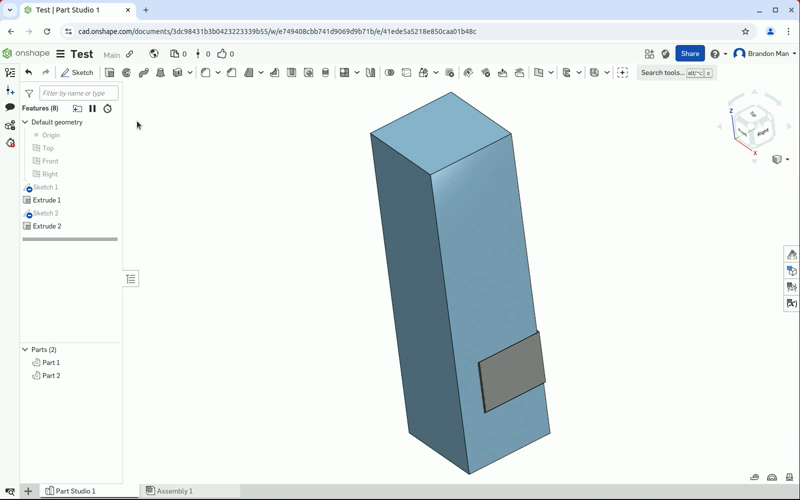
mouse_move(73, 189)
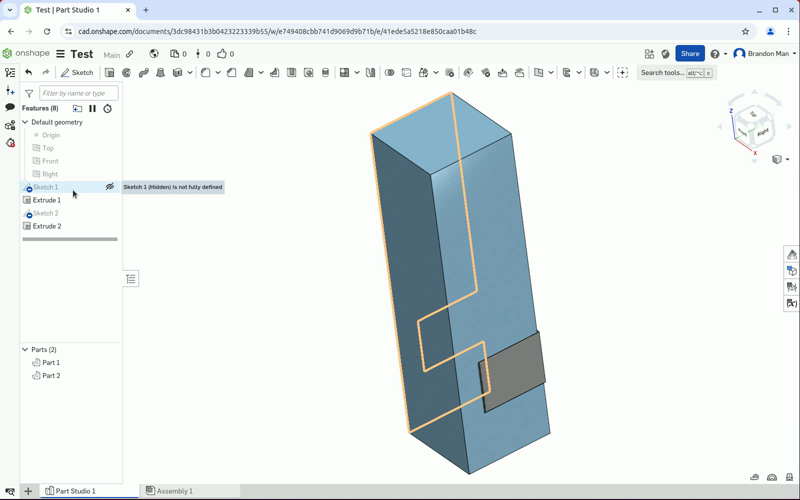
click(73, 189)